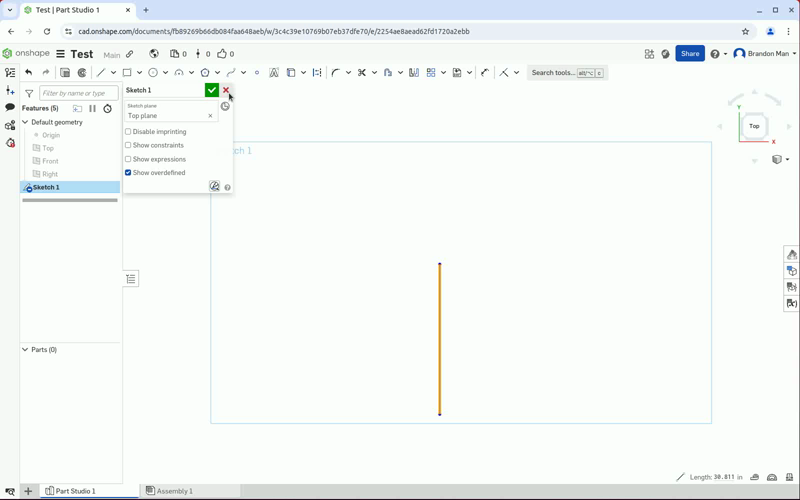
key(shift+h)
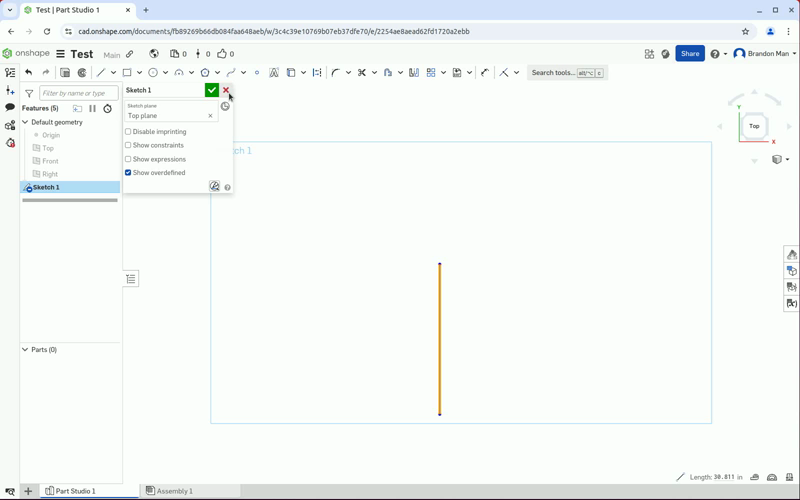
key(shift+s)
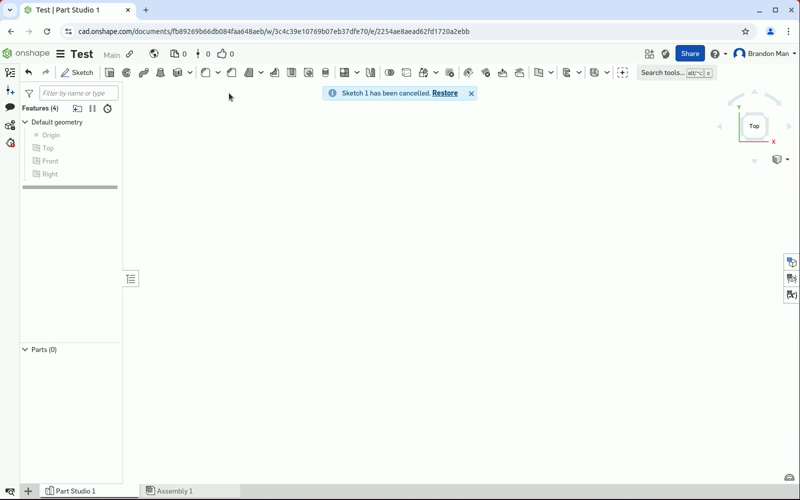
mouse_move(73, 150)
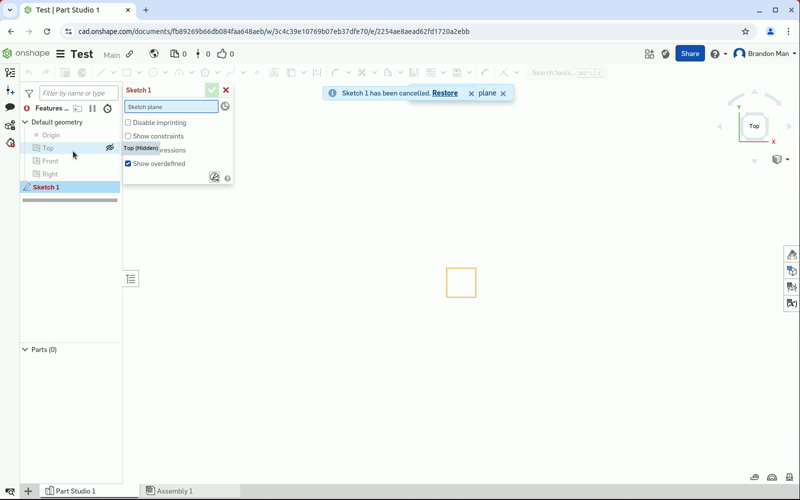
click(73, 150)
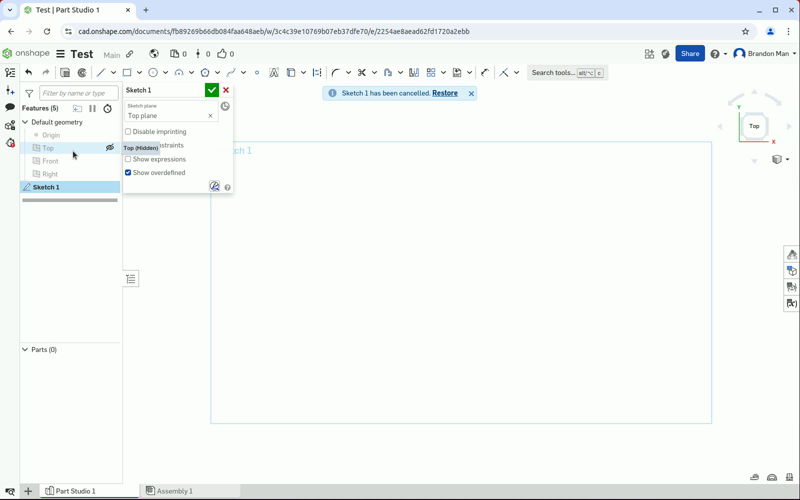
mouse_move(73, 352)
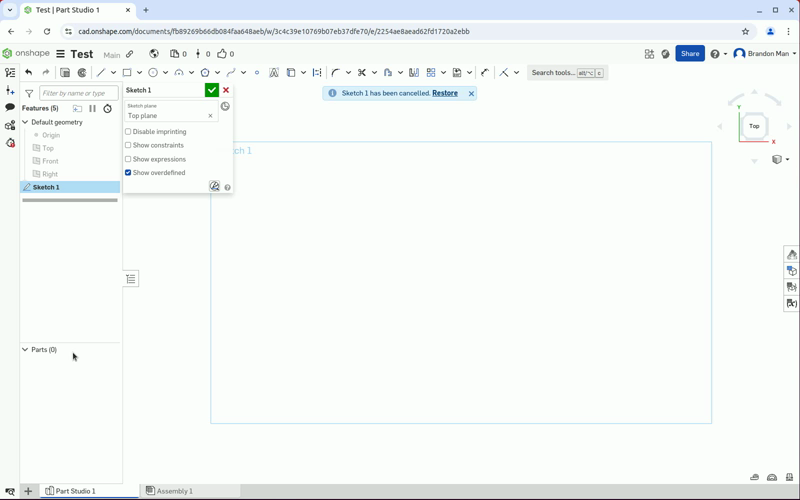
key(y)
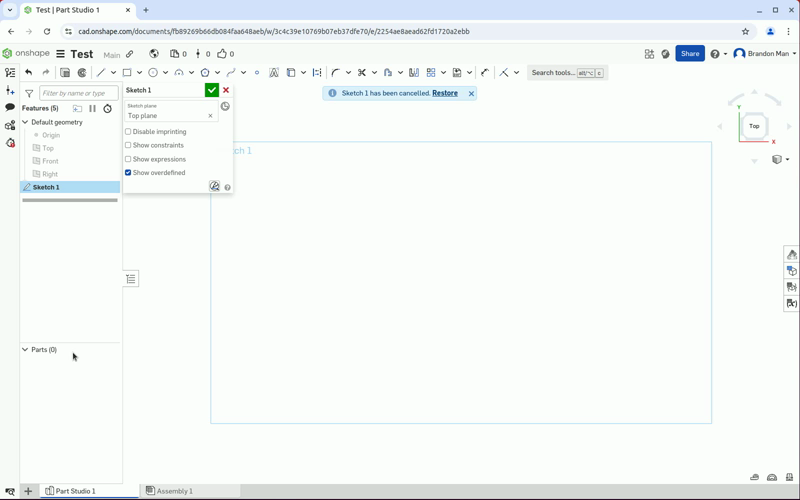
key(l)
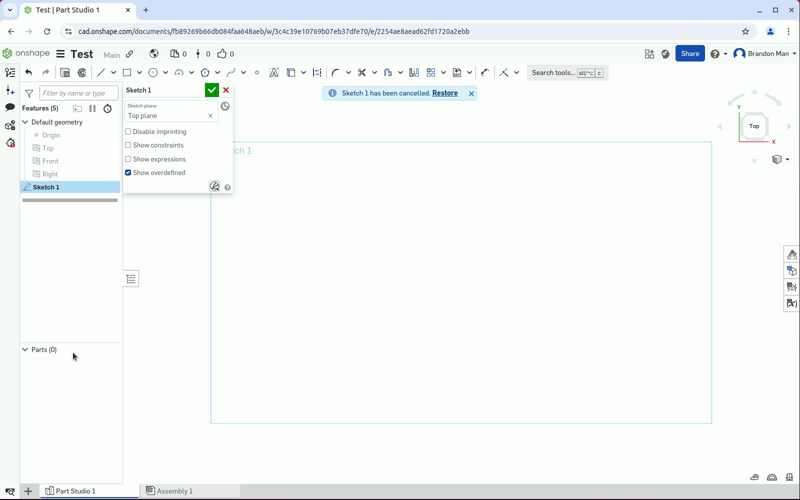
key_down(shift)
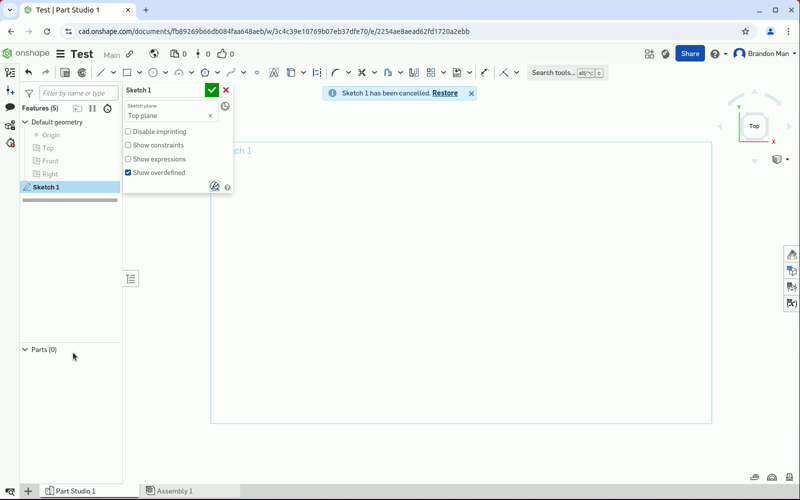
mouse_move(348, 339)
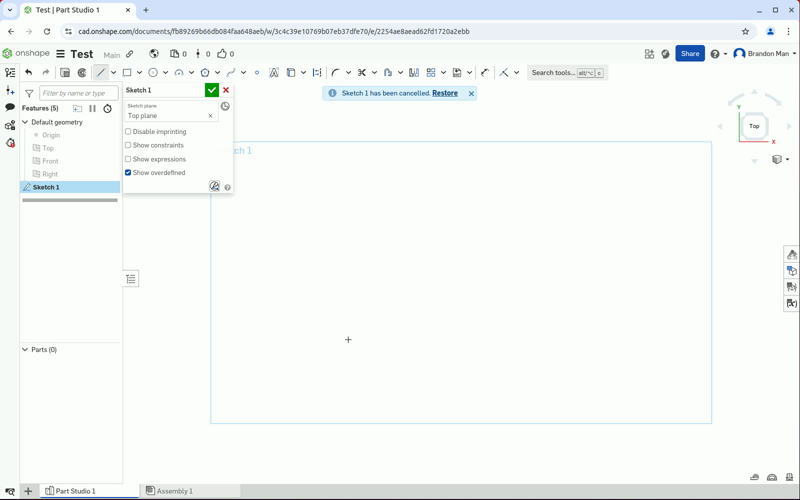
click(348, 339)
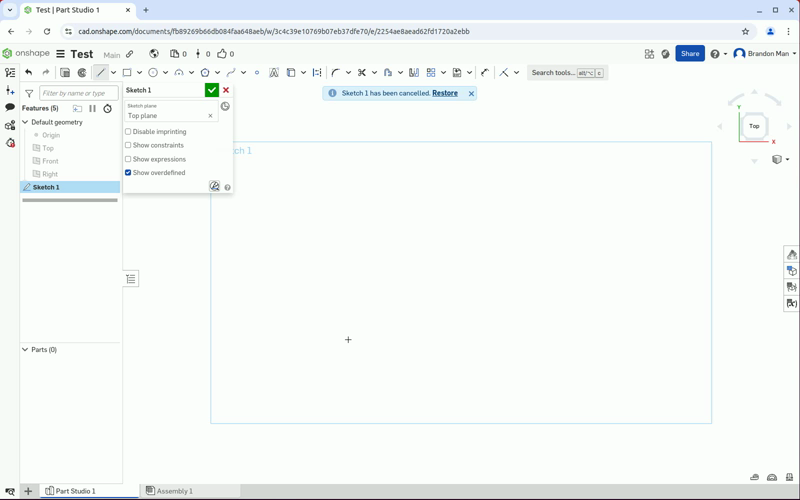
key_up(shift)
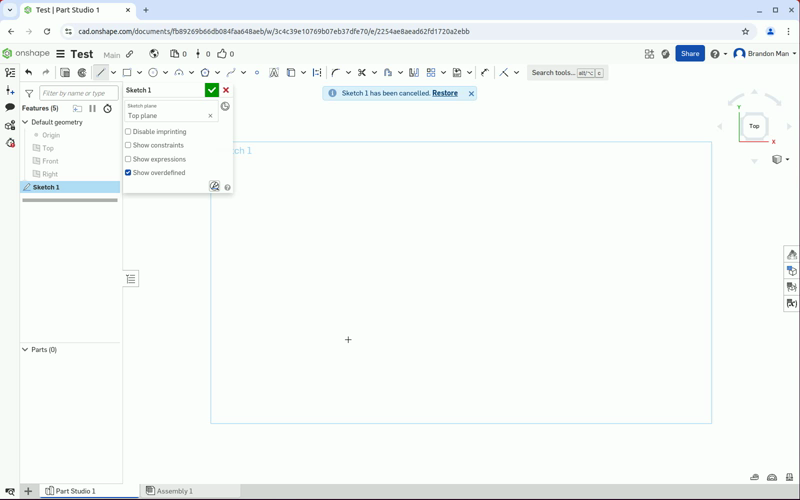
key_down(shift)
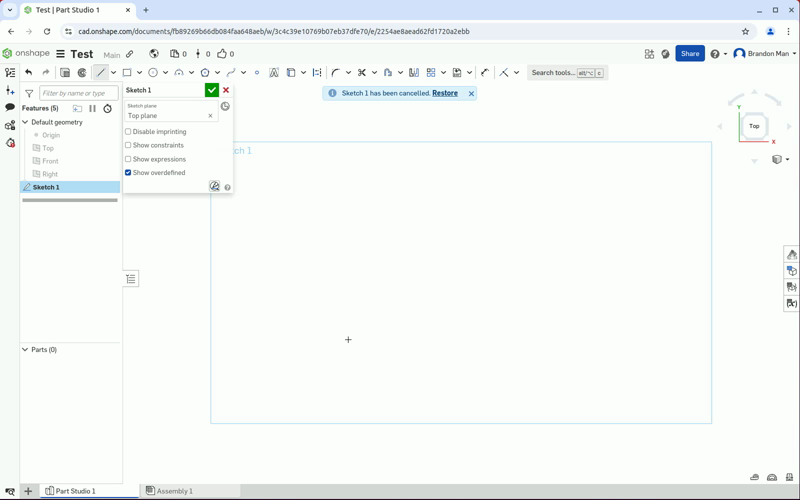
mouse_move(572, 339)
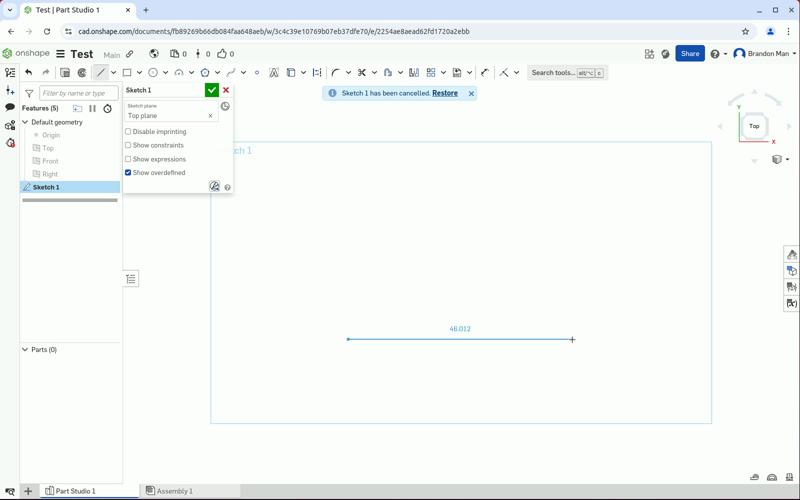
click(572, 339)
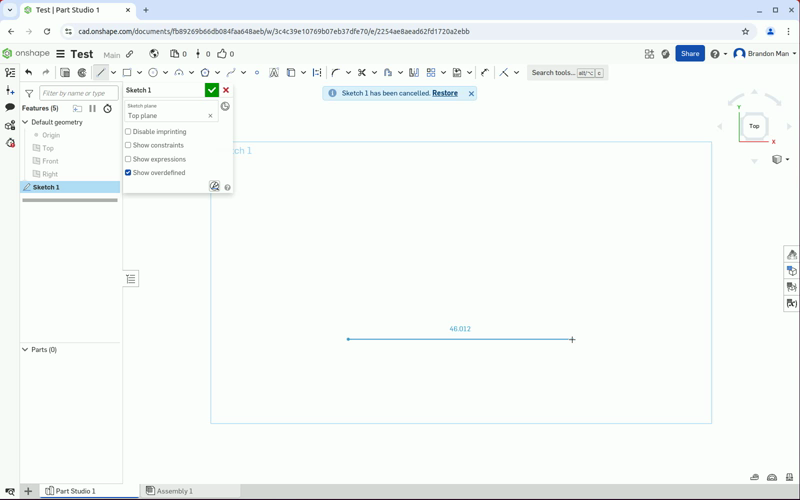
key_up(shift)
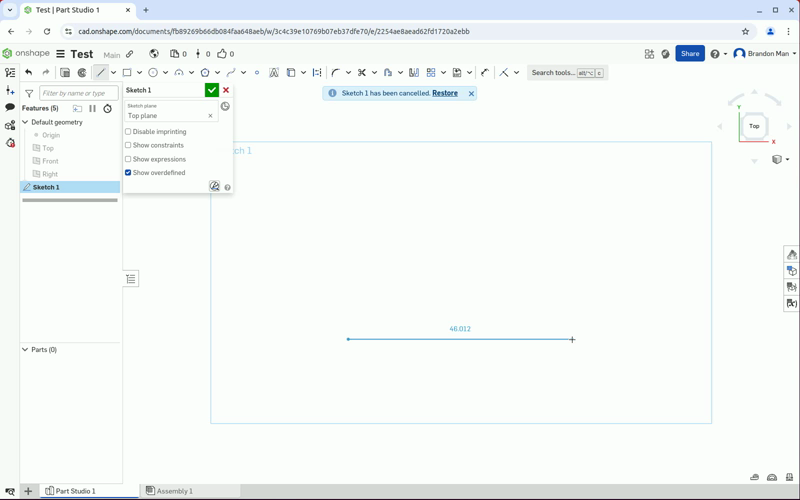
key_down(shift)
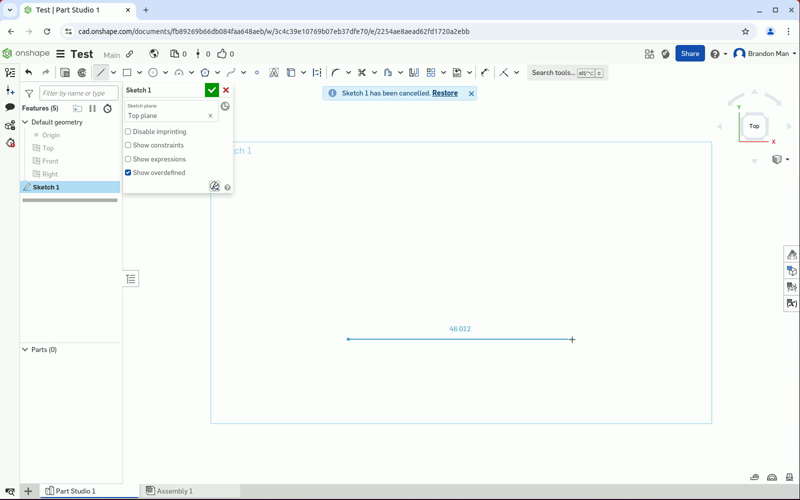
mouse_move(572, 226)
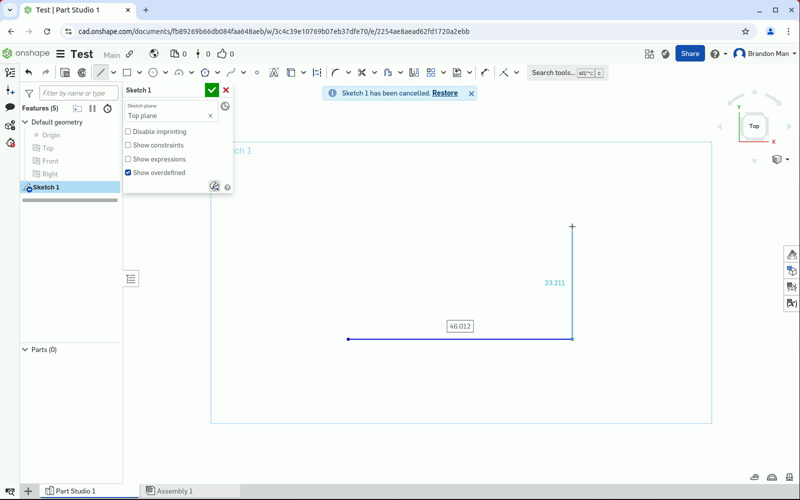
click(572, 226)
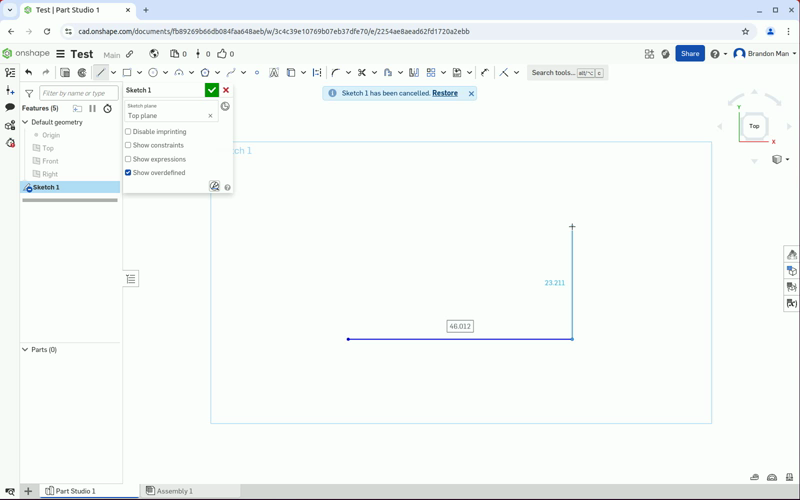
key_up(shift)
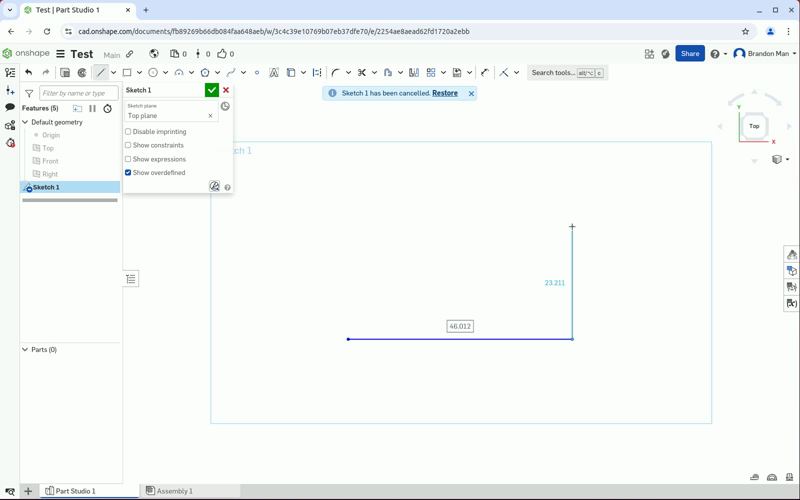
key_down(shift)
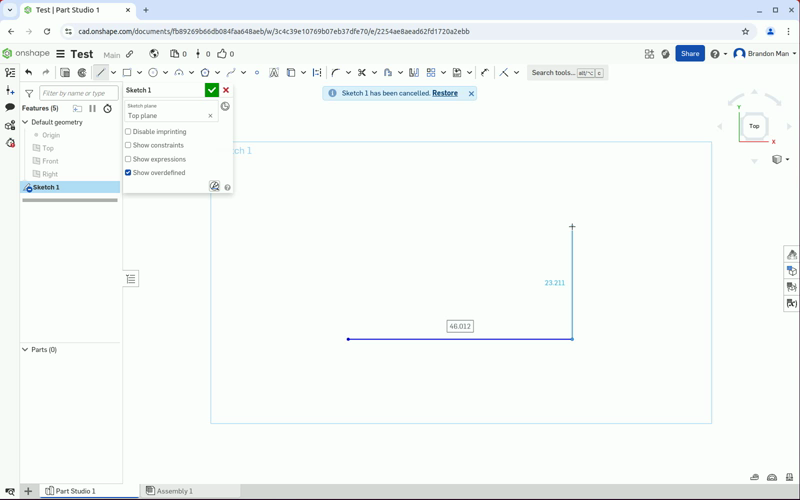
mouse_move(348, 226)
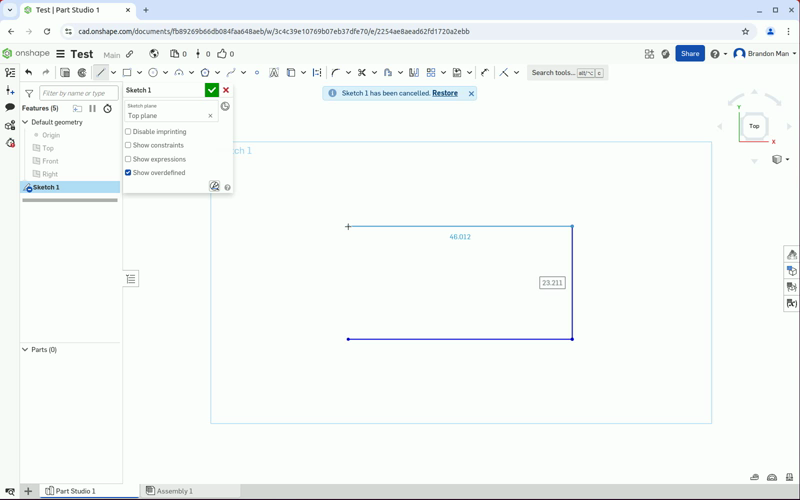
click(348, 226)
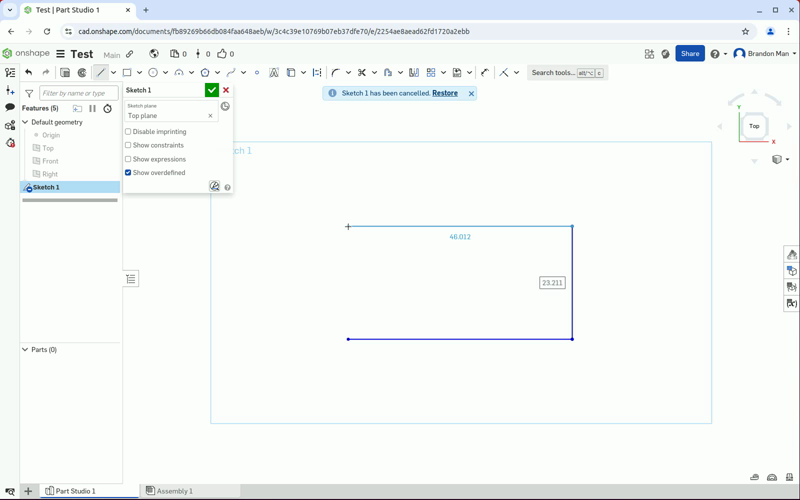
key_up(shift)
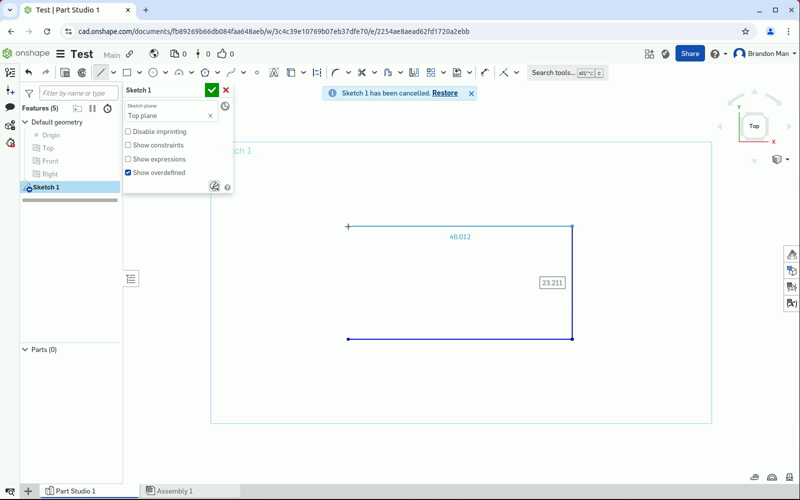
key_down(shift)
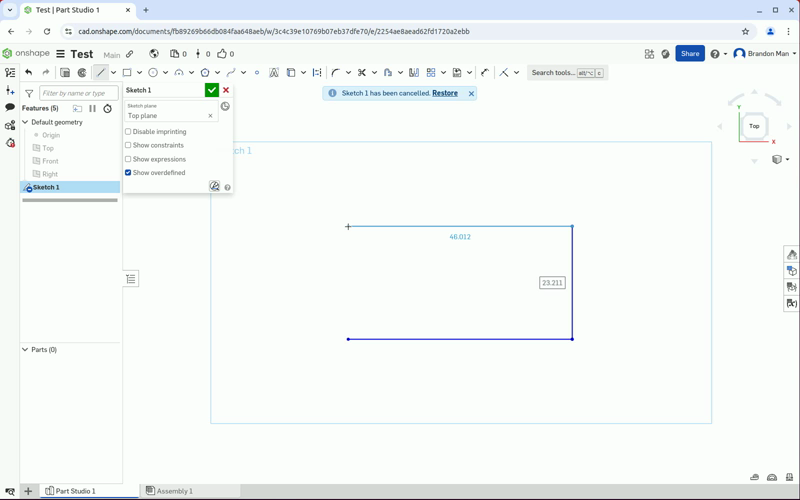
mouse_move(348, 339)
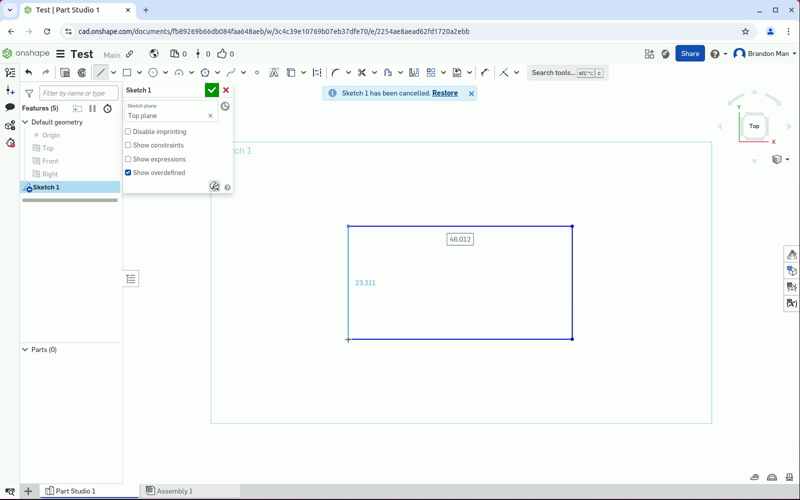
key_up(shift)
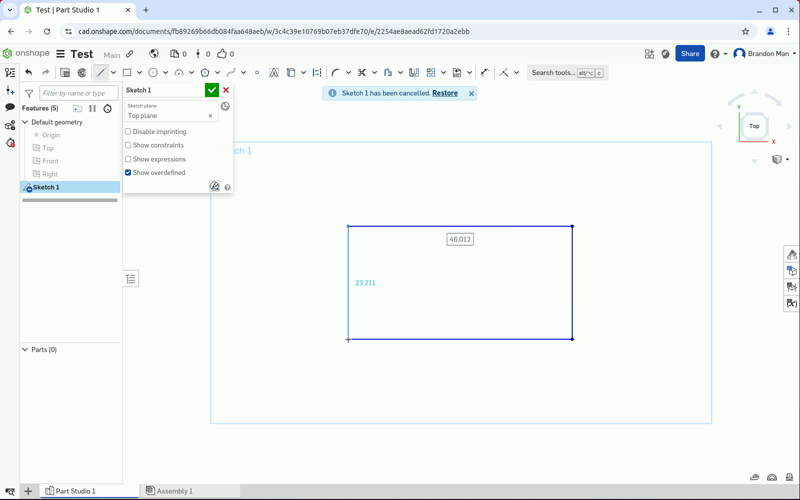
click(348, 339)
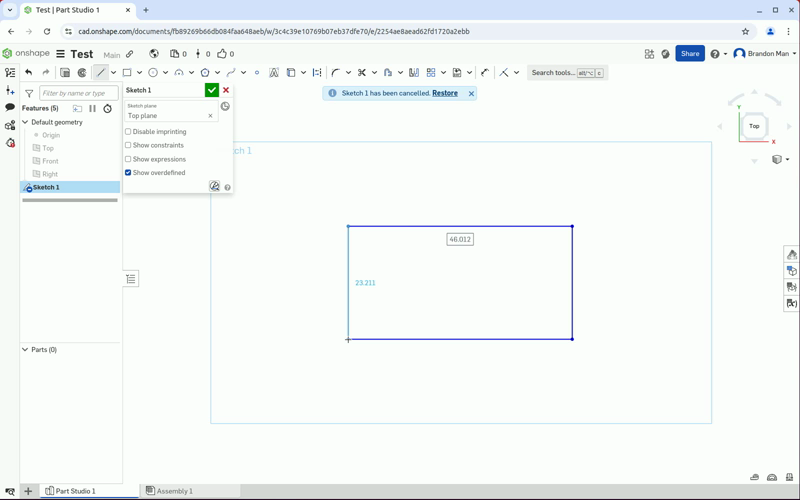
key(esc)
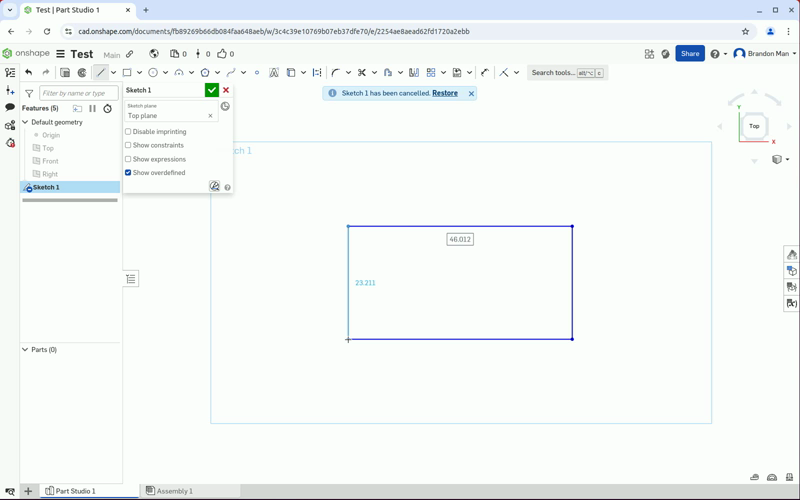
mouse_move(441, 287)
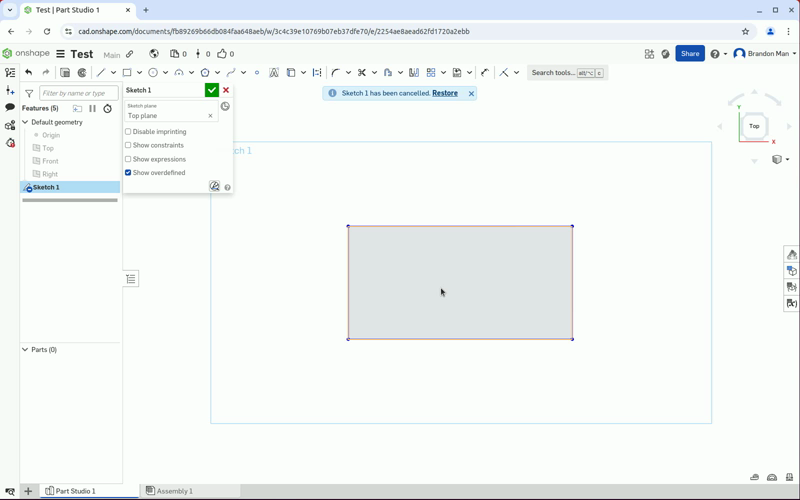
click(441, 287)
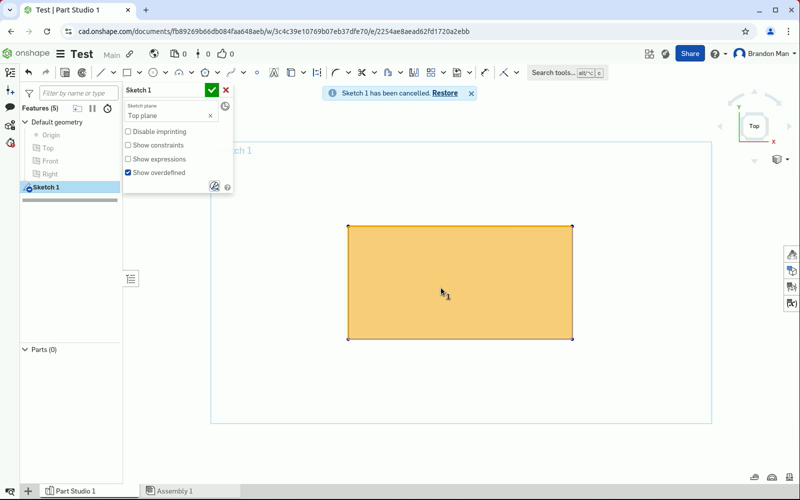
mouse_move(73, 352)
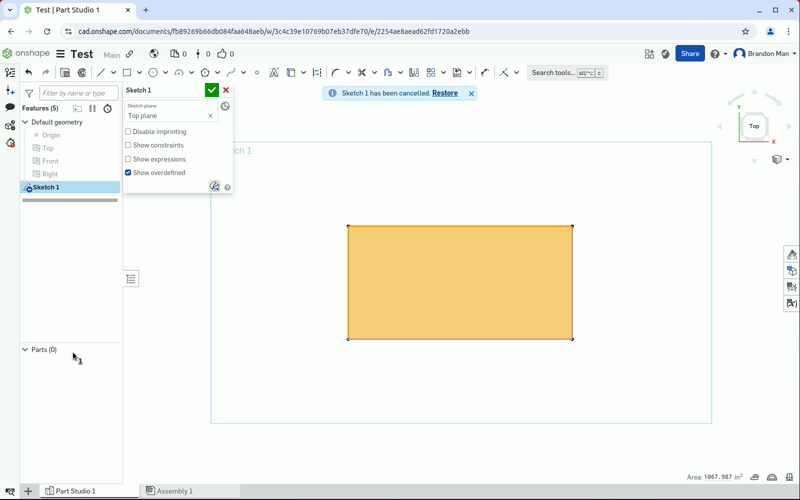
key(shift+y)
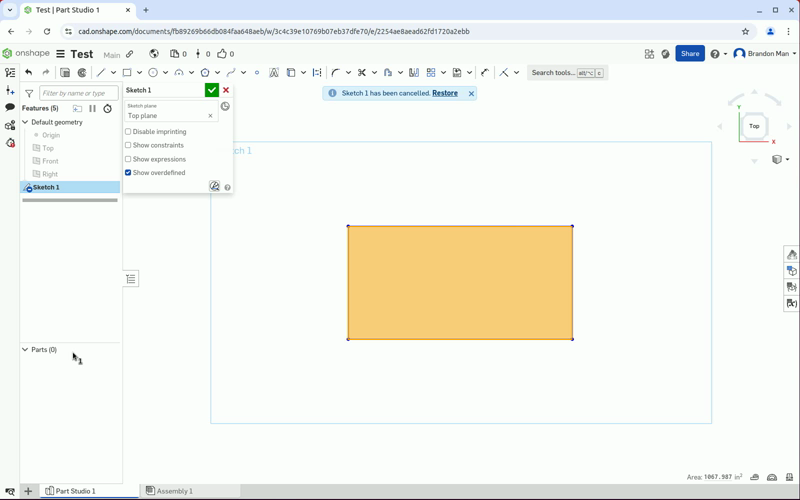
key(shift+e)
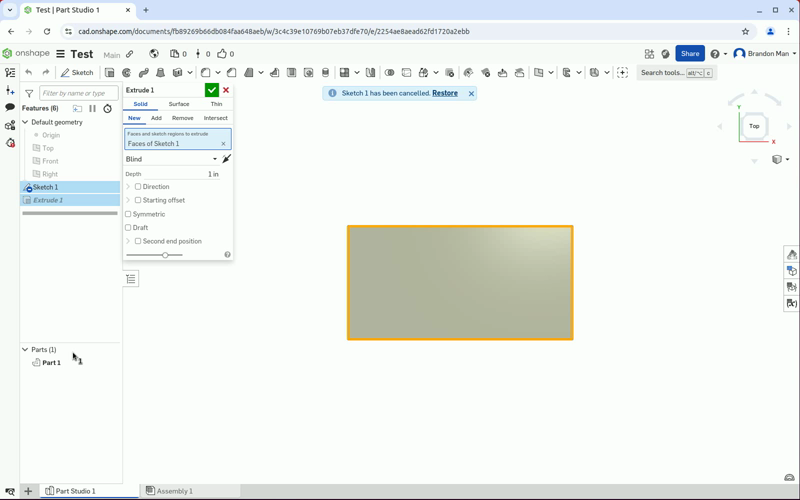
mouse_move(143, 106)
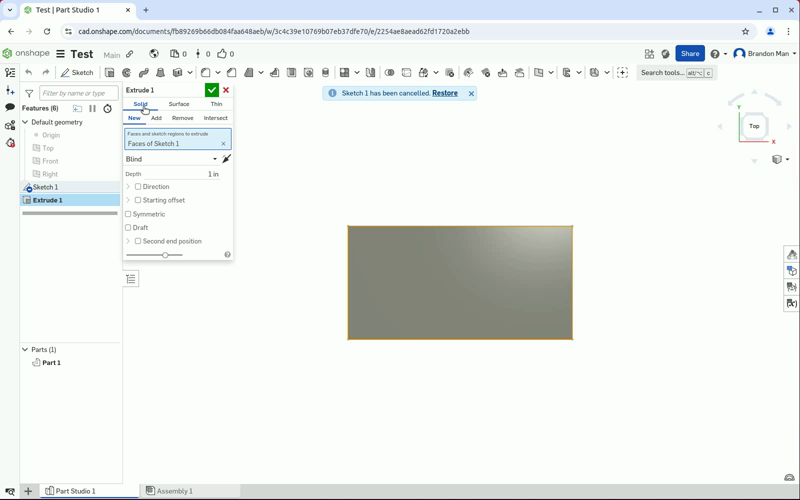
click(143, 106)
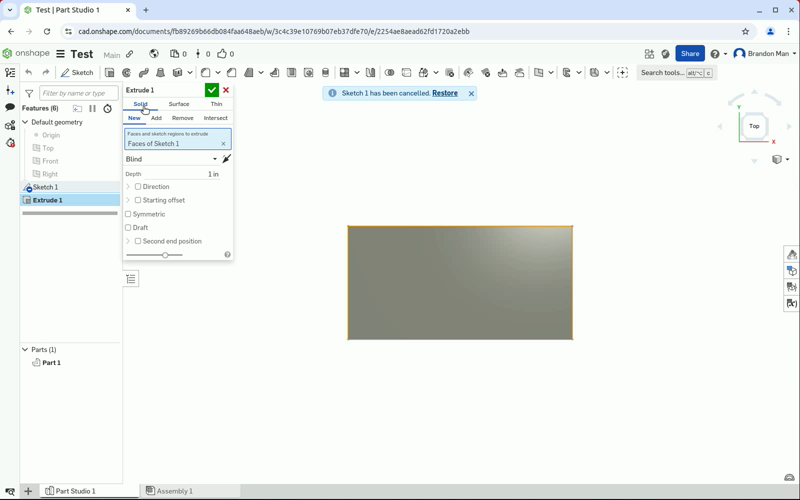
mouse_move(137, 120)
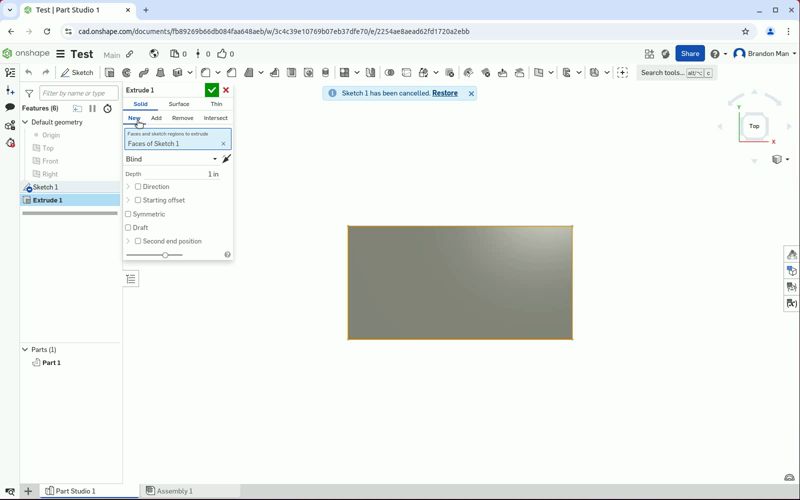
click(137, 120)
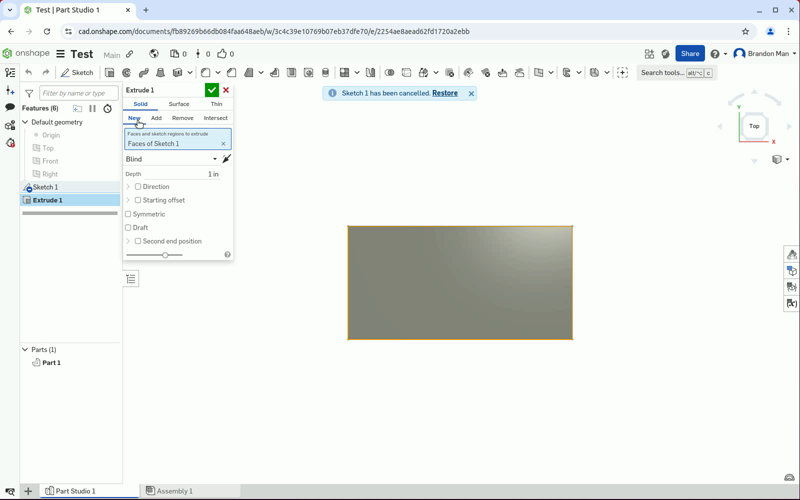
key(tab, 4)
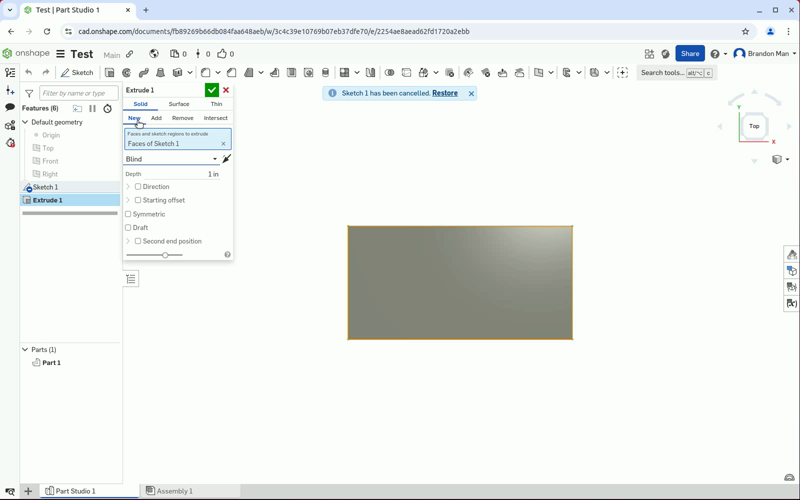
text(3.129)
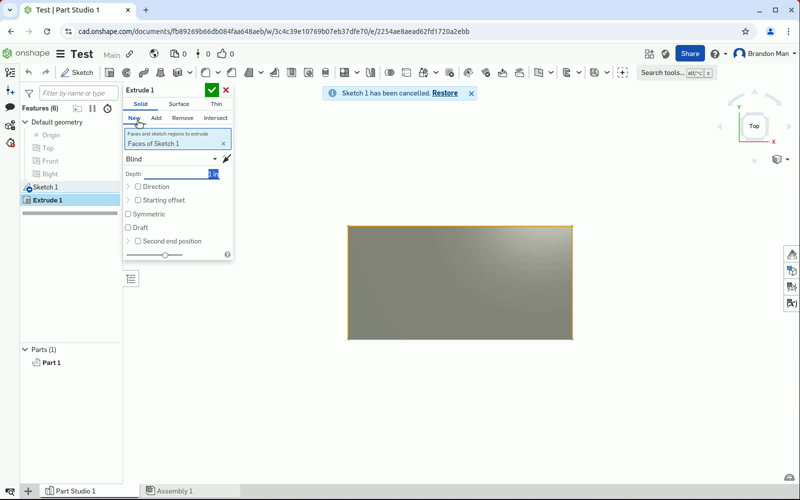
key(enter)
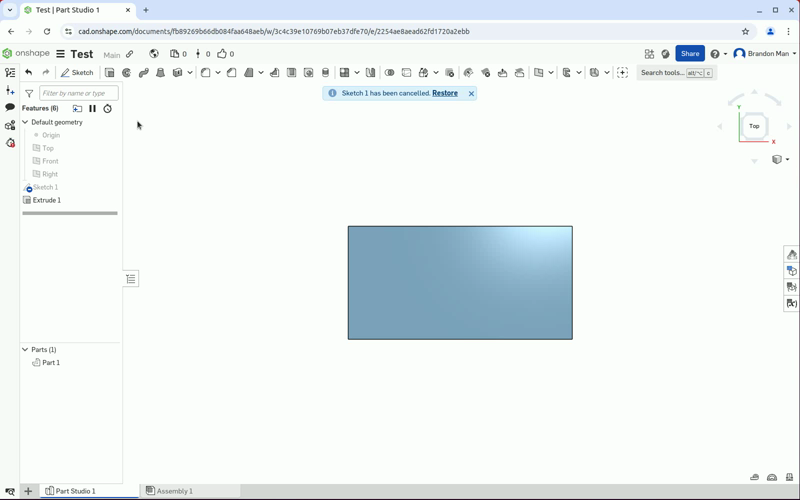
key(shift+h)
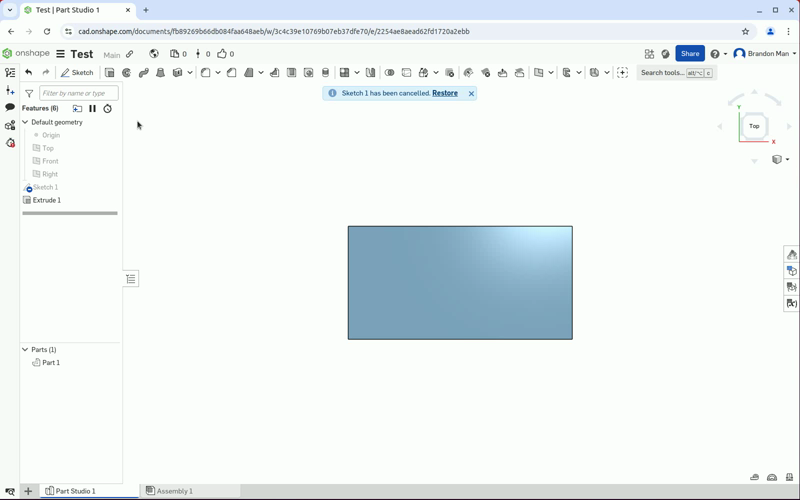
key(shift+h)
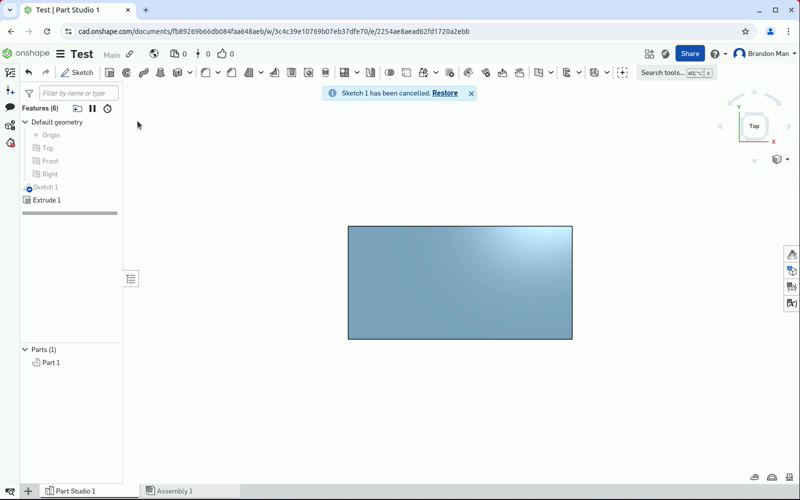
mouse_move(73, 189)
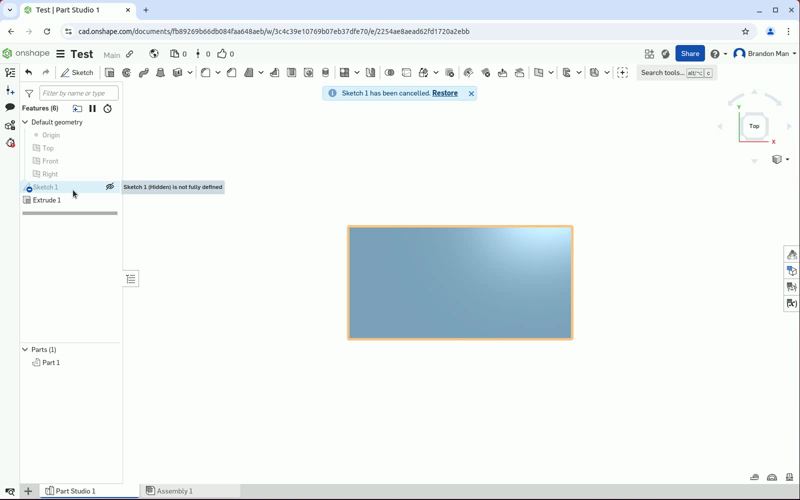
click(73, 189)
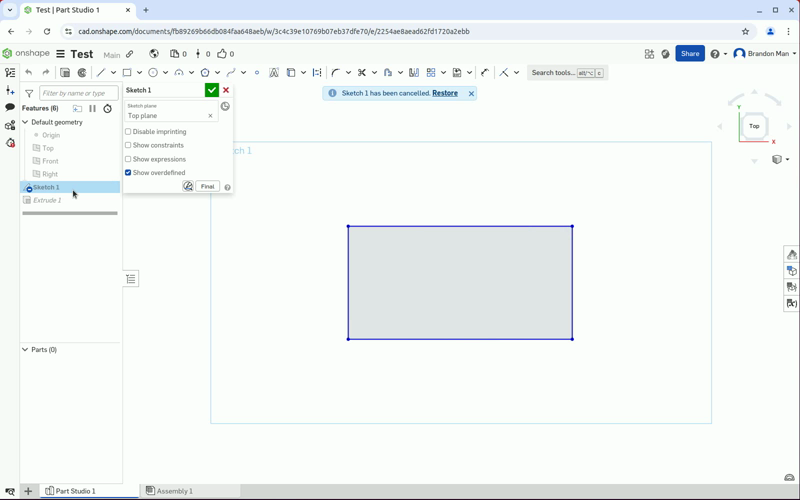
mouse_move(229, 92)
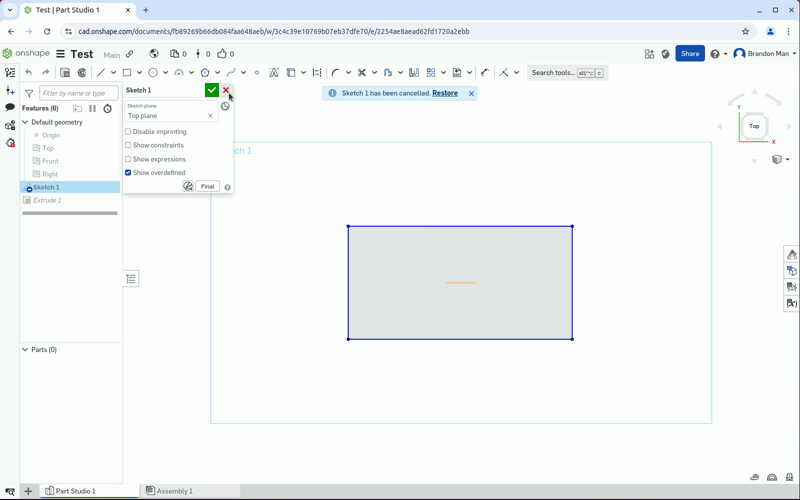
click(229, 92)
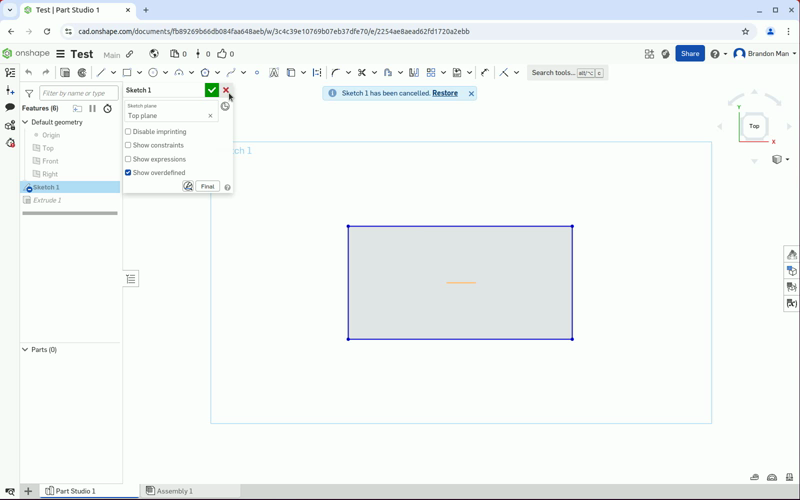
key(shift+s)
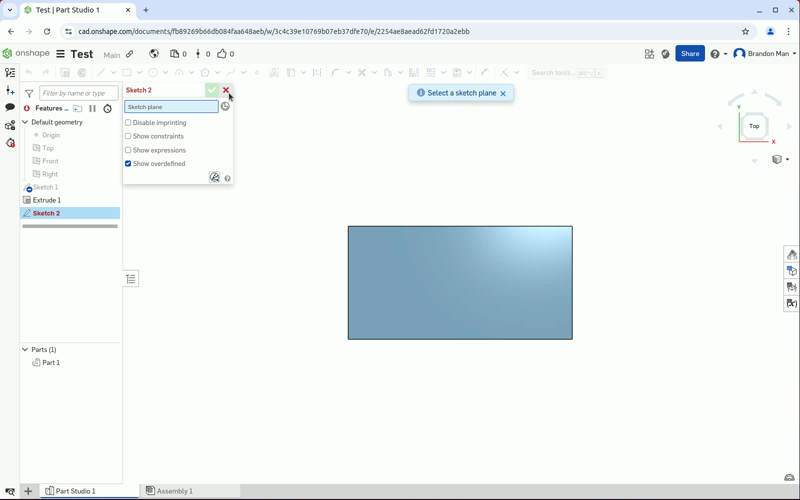
mouse_move(73, 150)
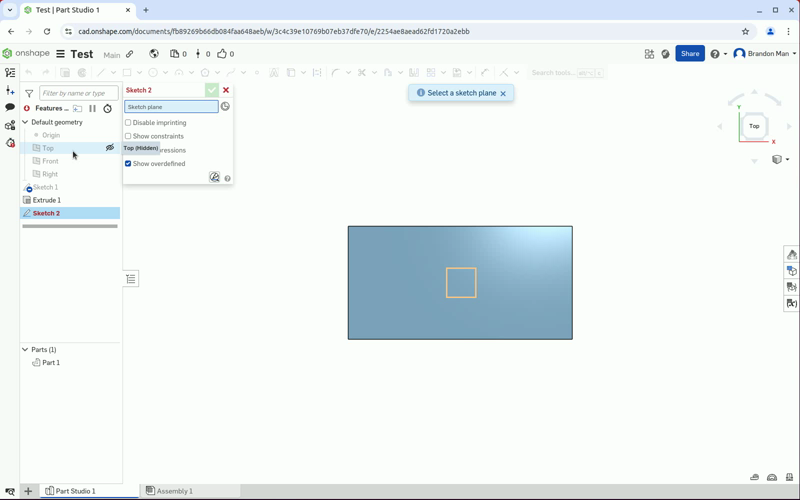
click(73, 150)
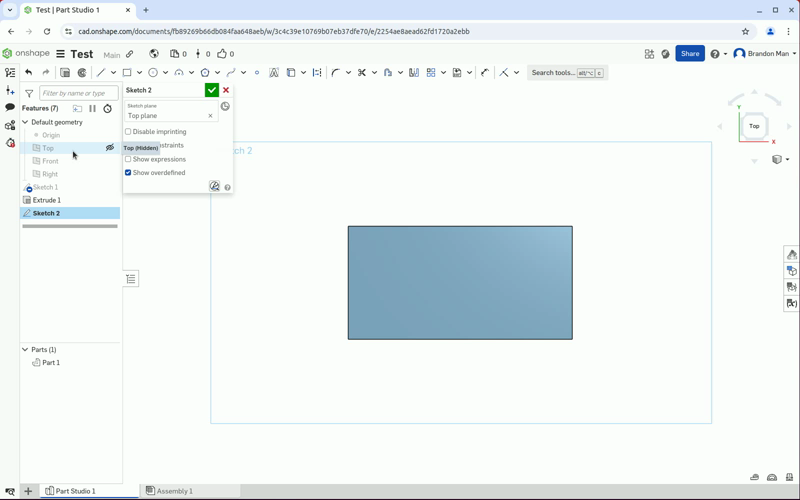
mouse_move(73, 352)
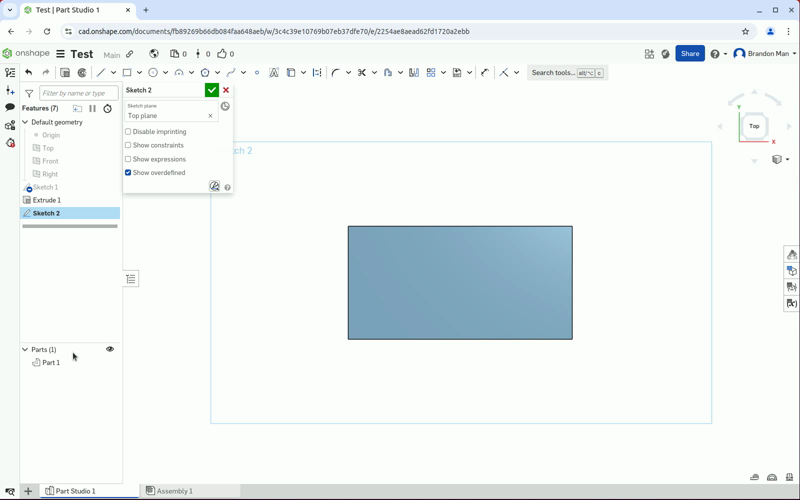
key(y)
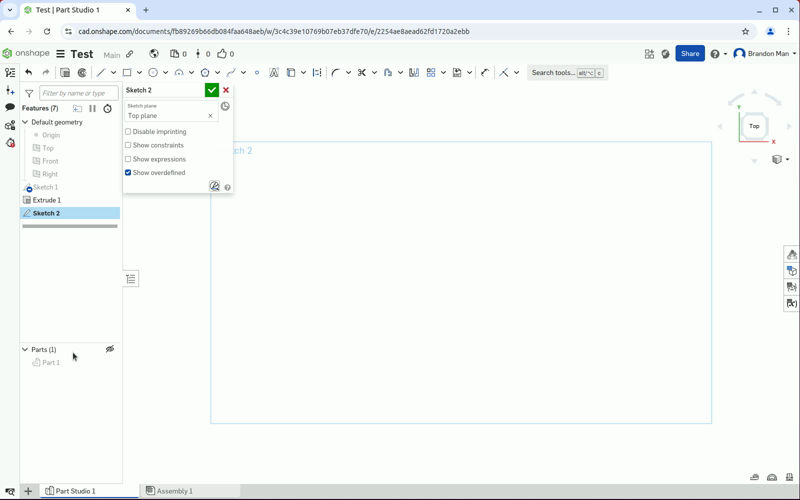
key(l)
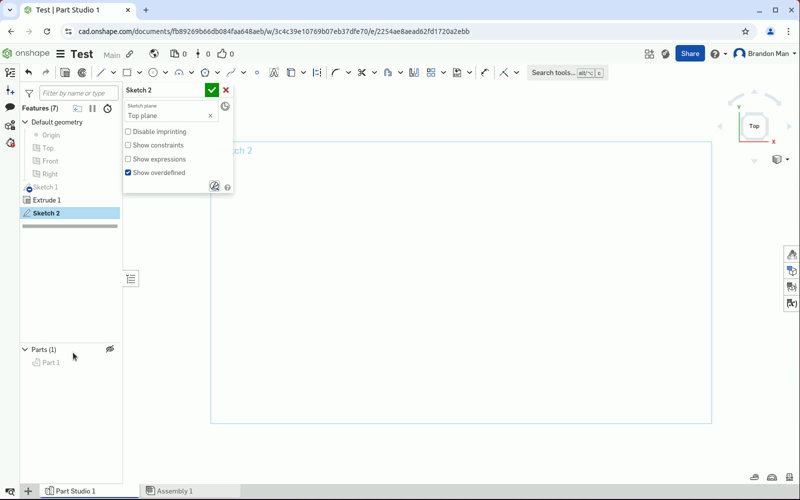
key_down(shift)
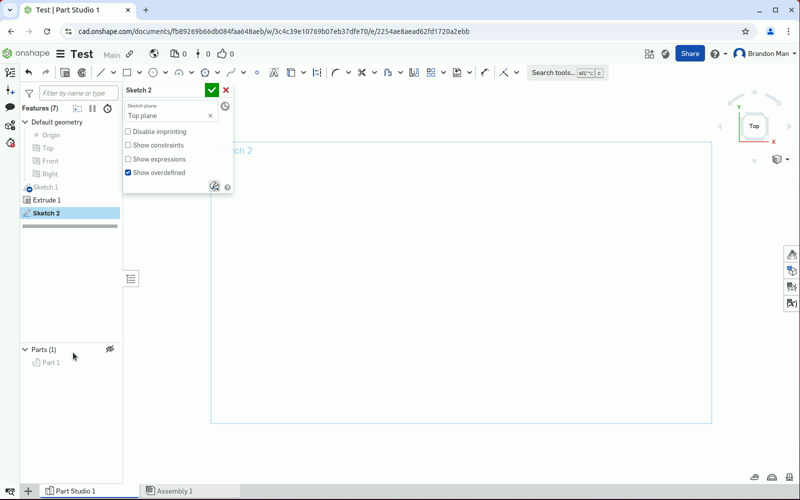
mouse_move(348, 339)
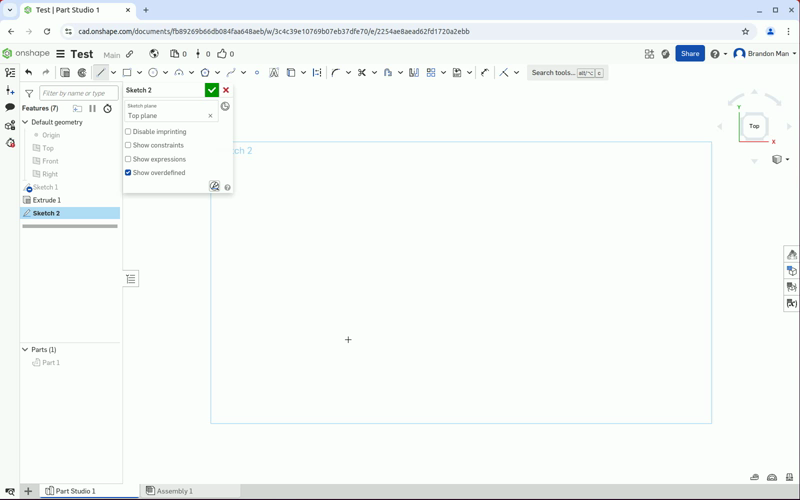
click(348, 339)
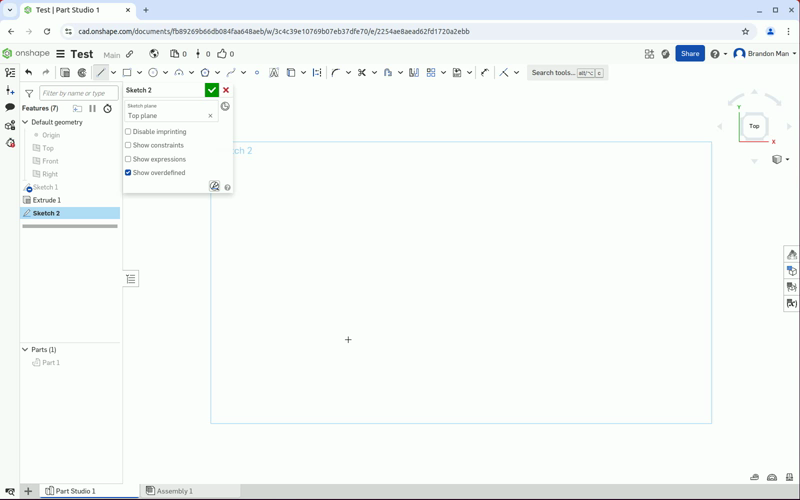
key_up(shift)
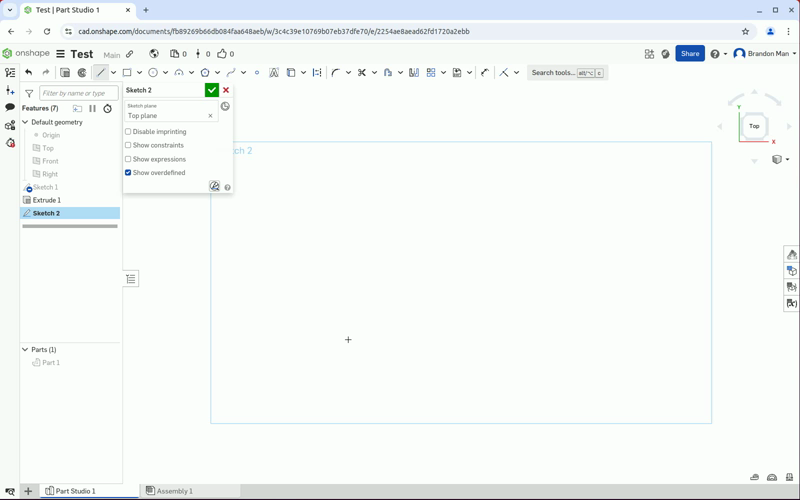
key_down(shift)
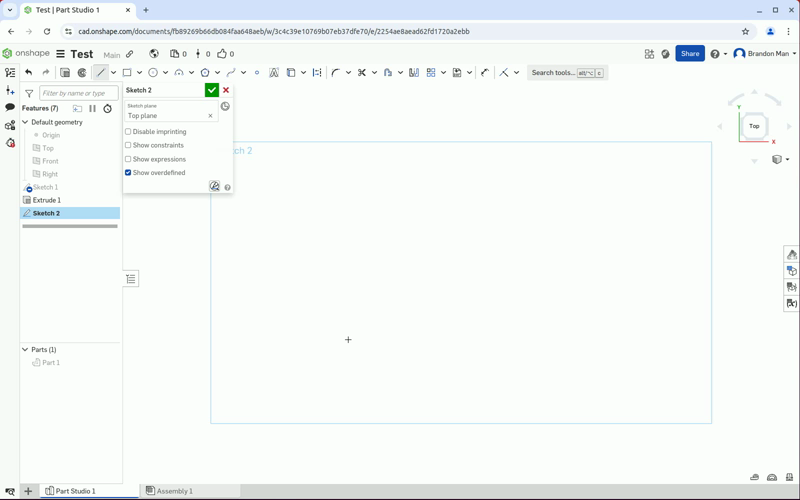
mouse_move(572, 339)
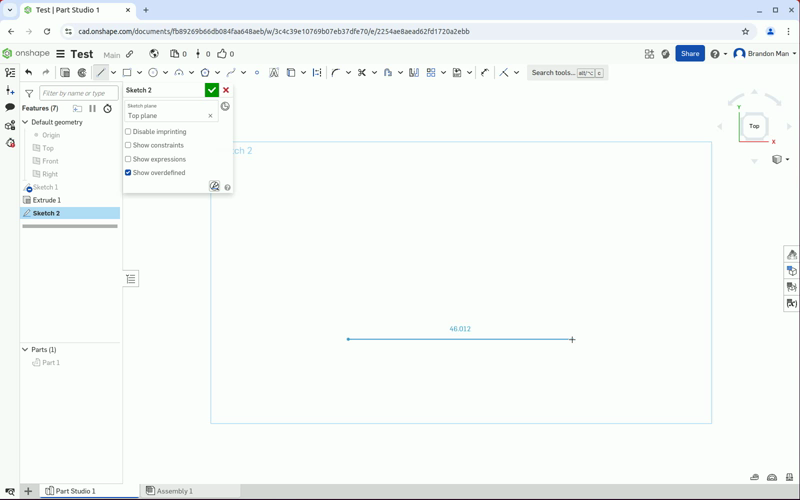
click(572, 339)
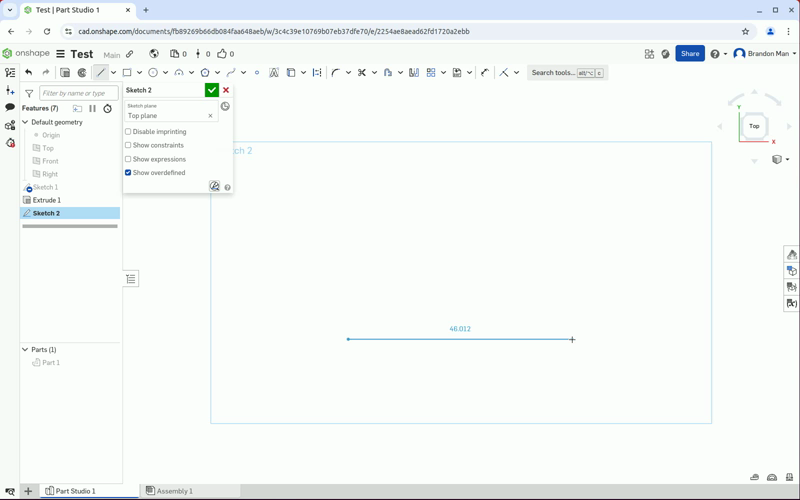
key_up(shift)
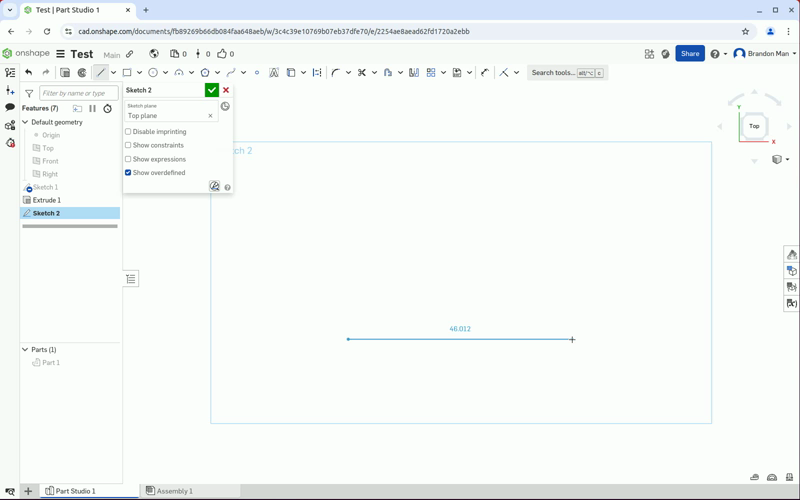
key_down(shift)
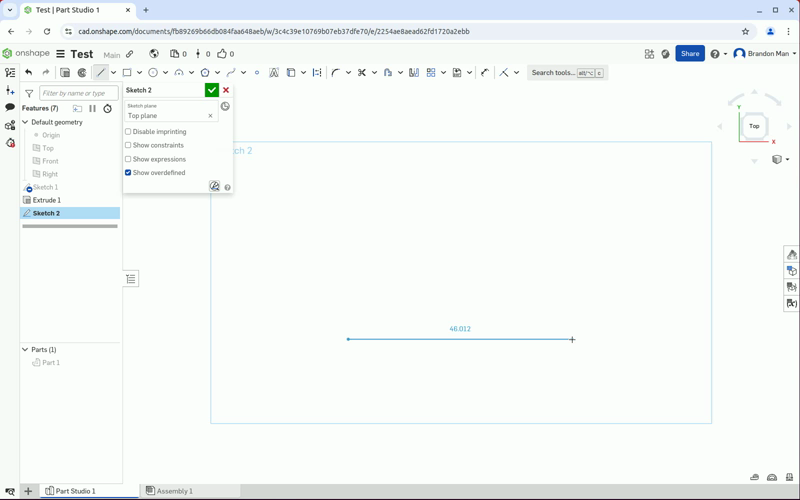
mouse_move(572, 226)
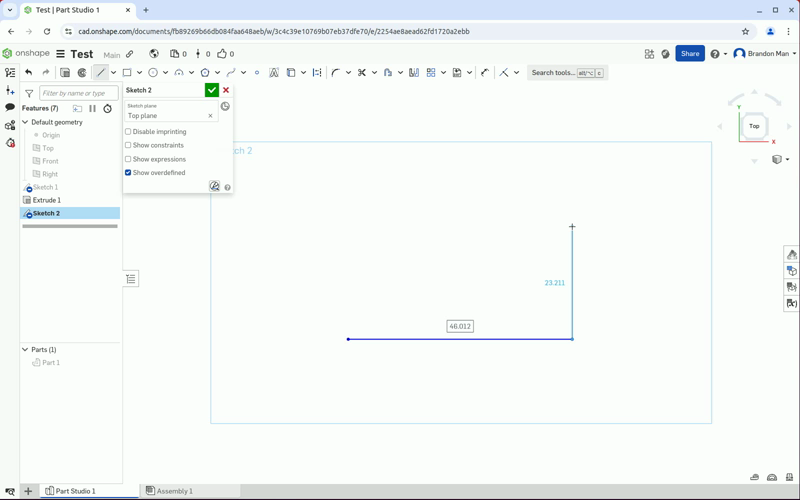
click(572, 226)
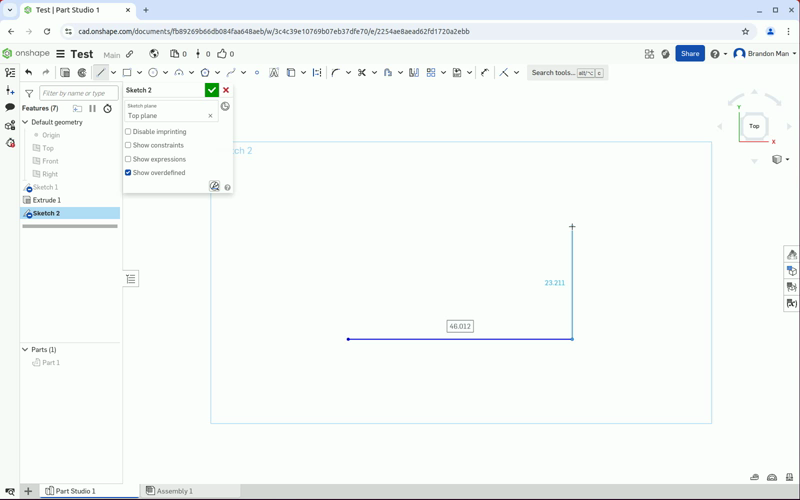
key_up(shift)
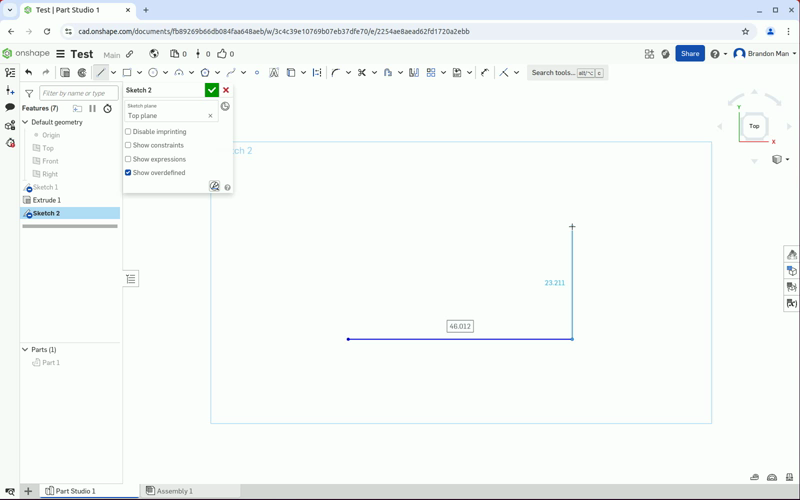
key_down(shift)
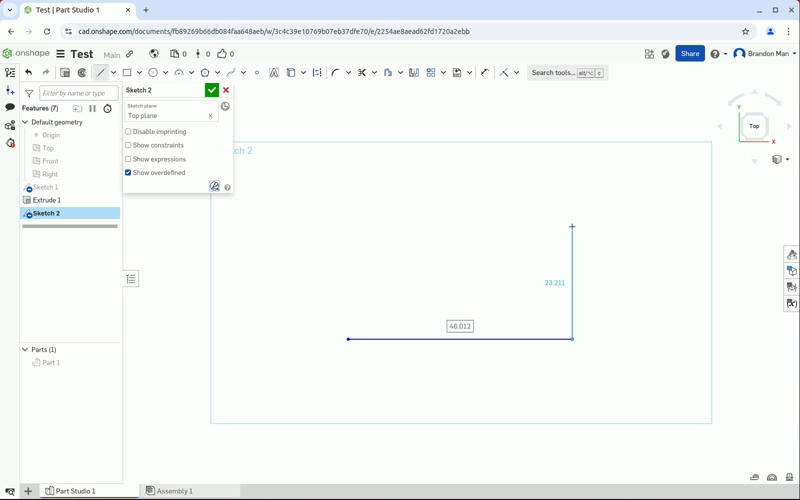
mouse_move(348, 226)
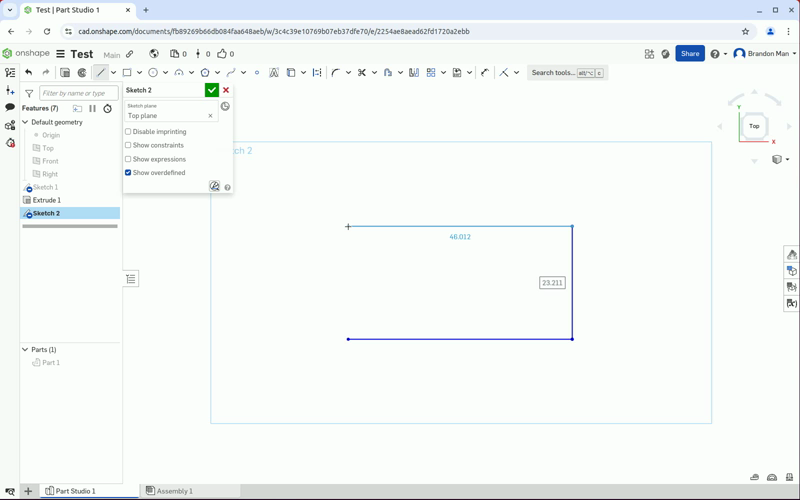
click(348, 226)
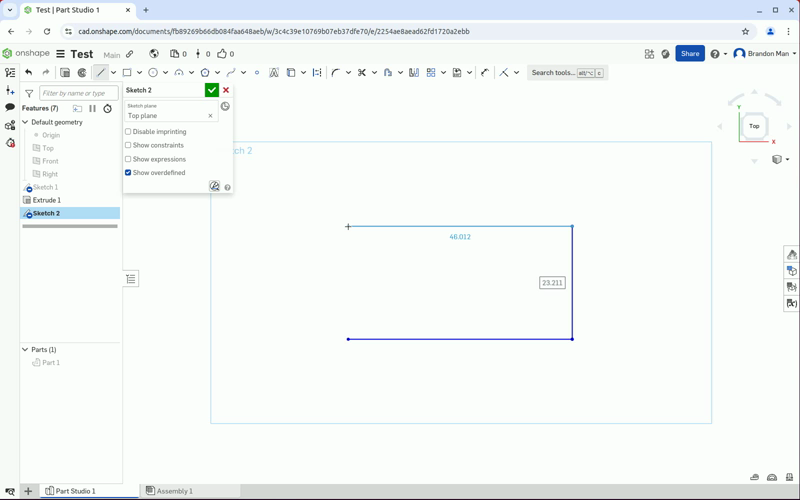
key_up(shift)
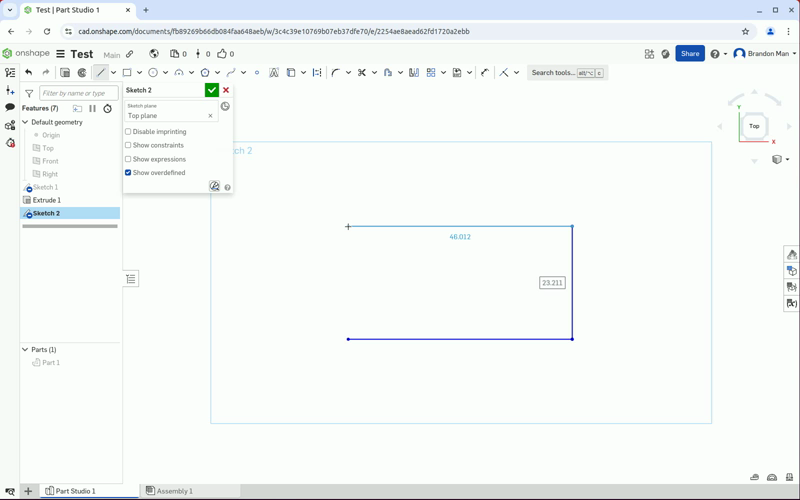
key_down(shift)
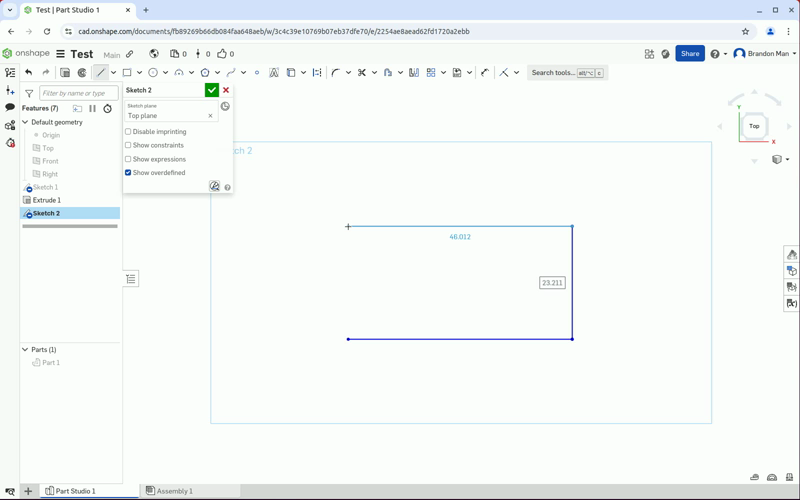
mouse_move(348, 339)
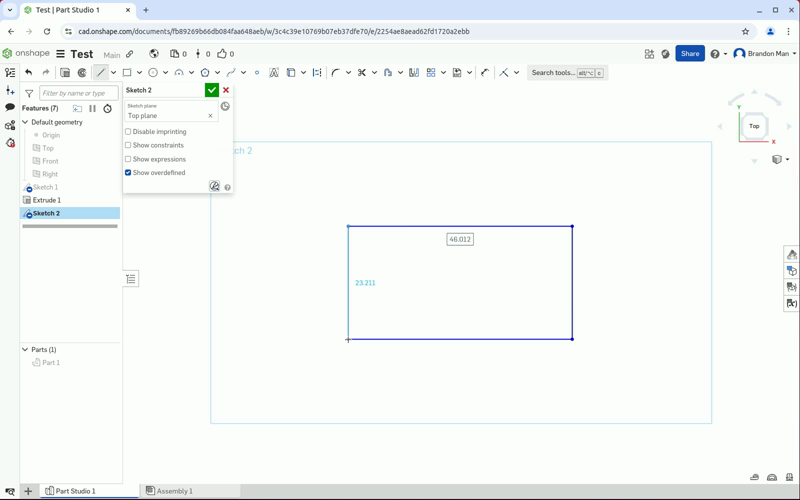
key_up(shift)
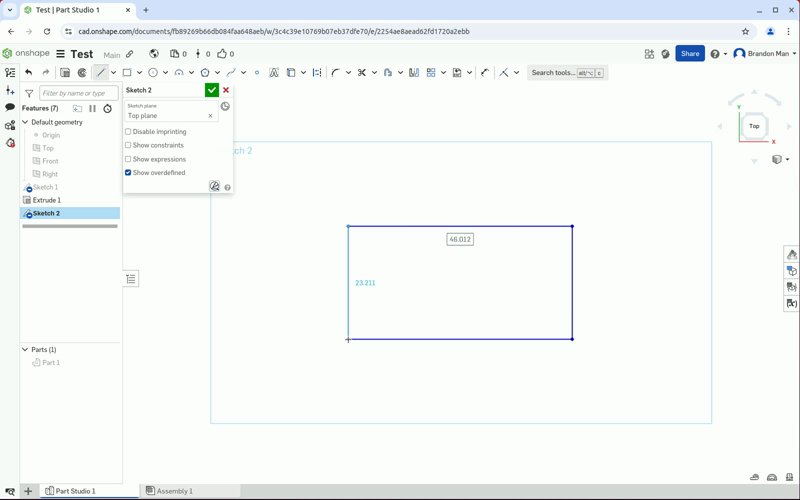
click(348, 339)
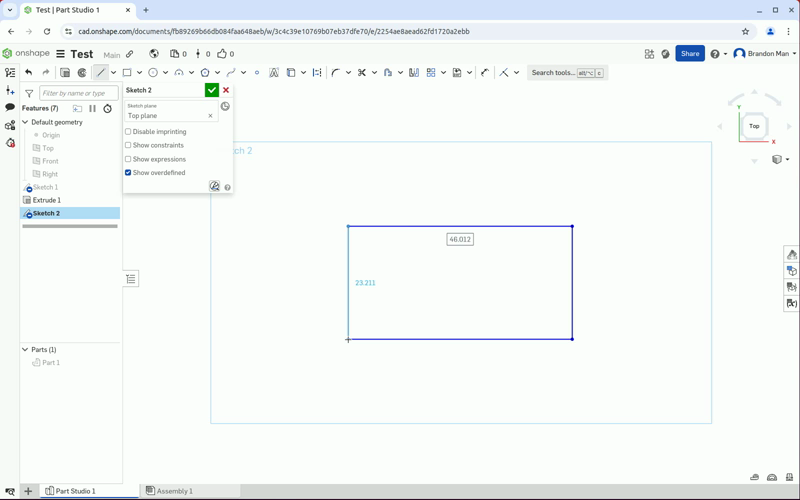
key(esc)
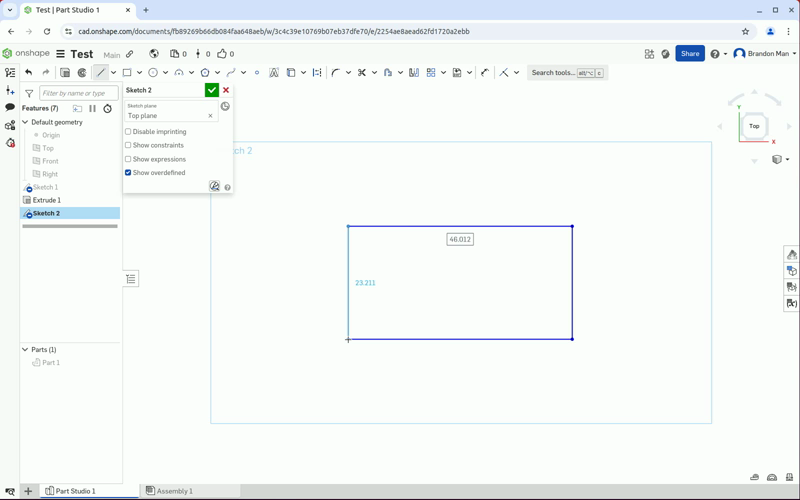
mouse_move(476, 301)
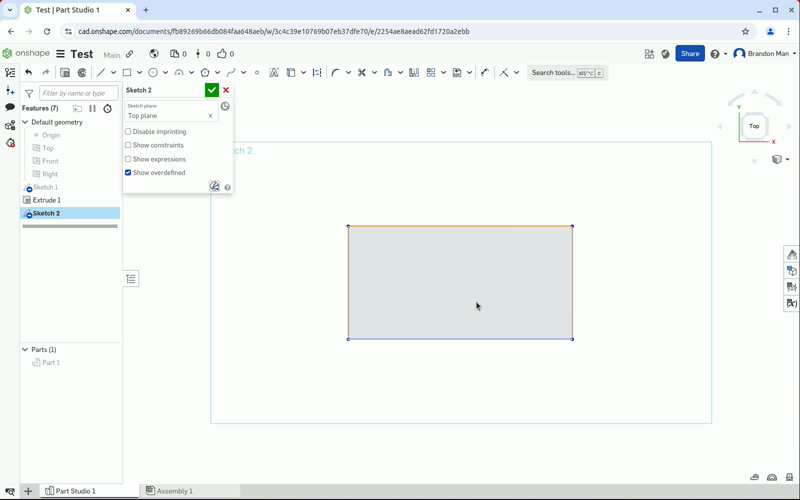
click(476, 301)
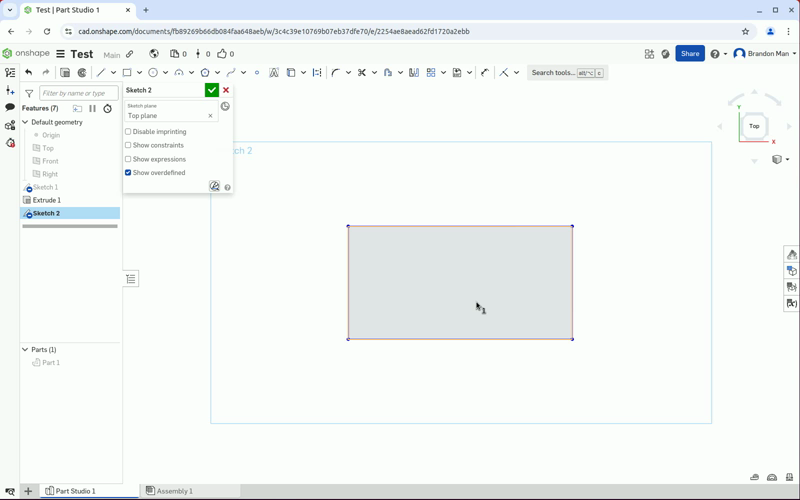
mouse_move(73, 352)
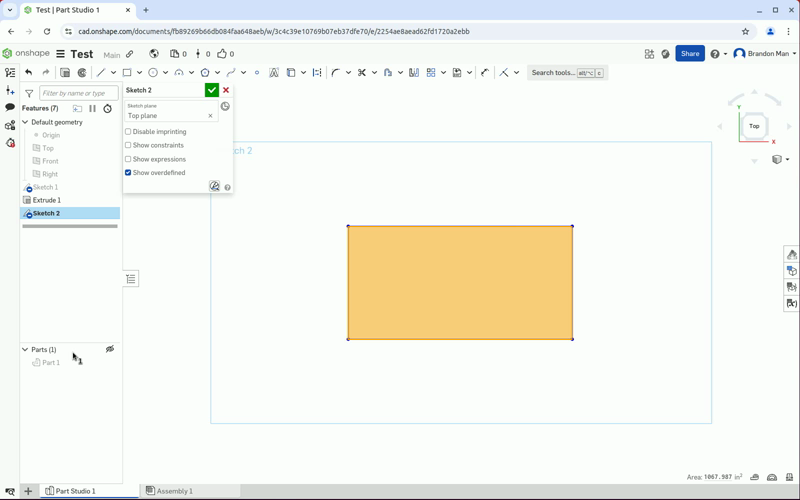
key(shift+y)
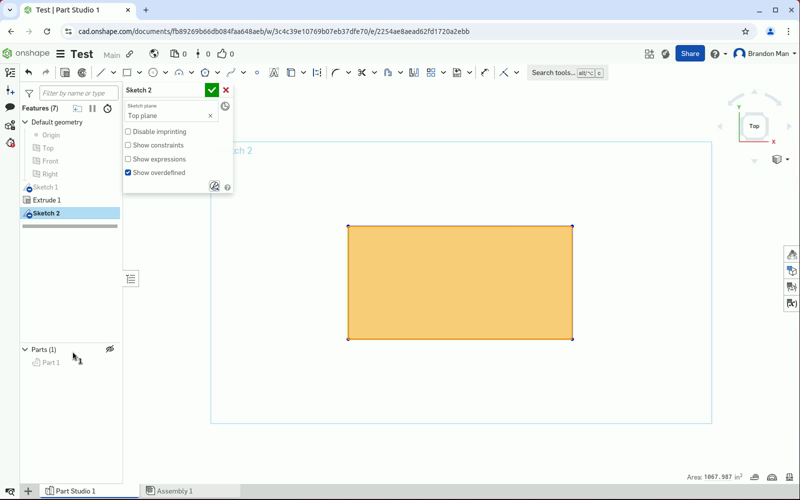
key(shift+e)
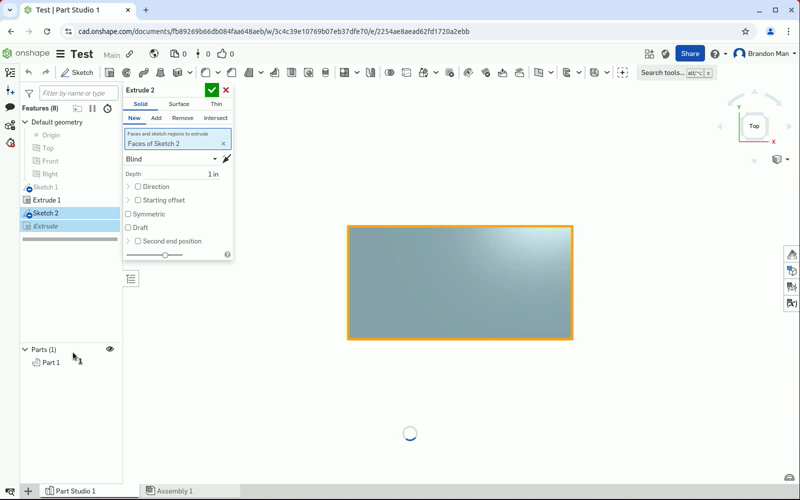
mouse_move(143, 106)
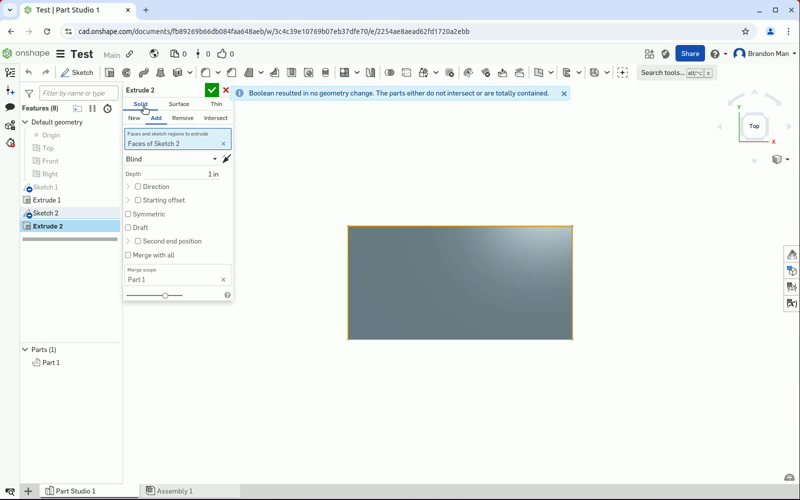
click(143, 106)
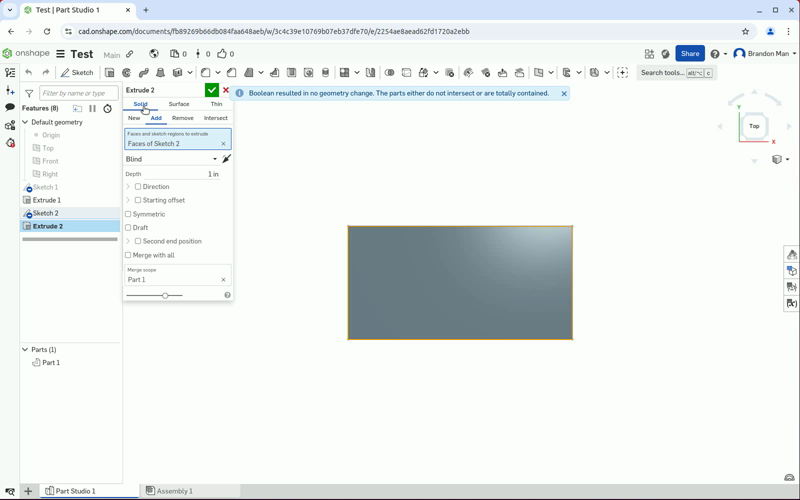
mouse_move(137, 120)
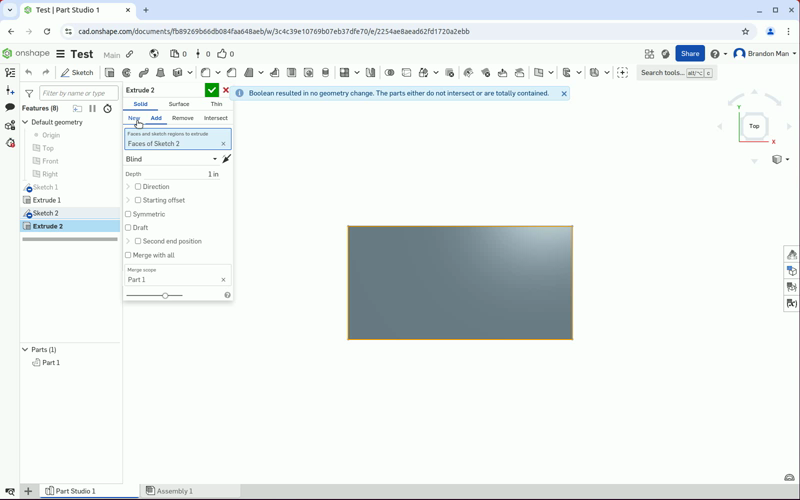
click(137, 120)
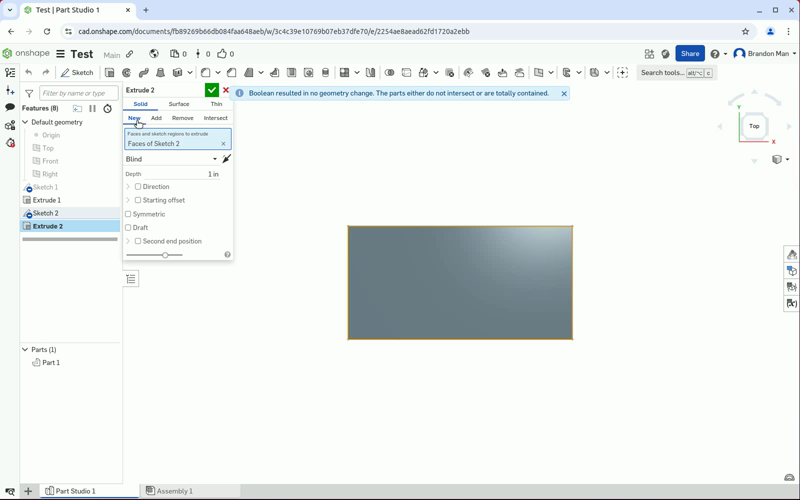
key(tab, 4)
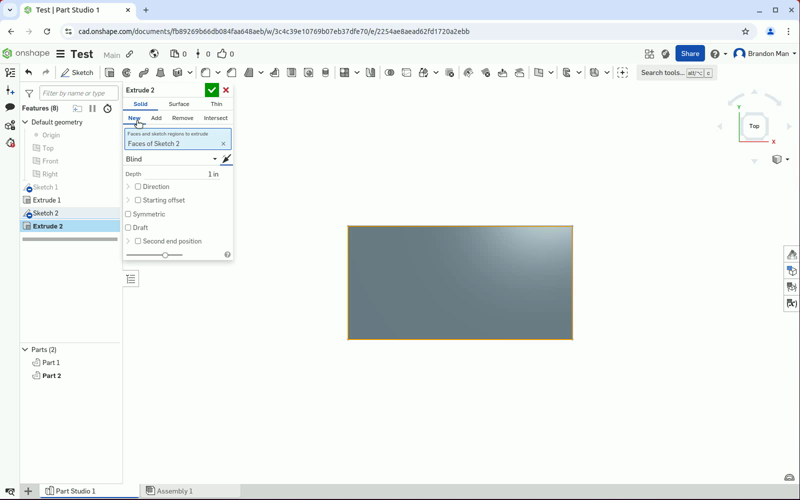
text(3.129)
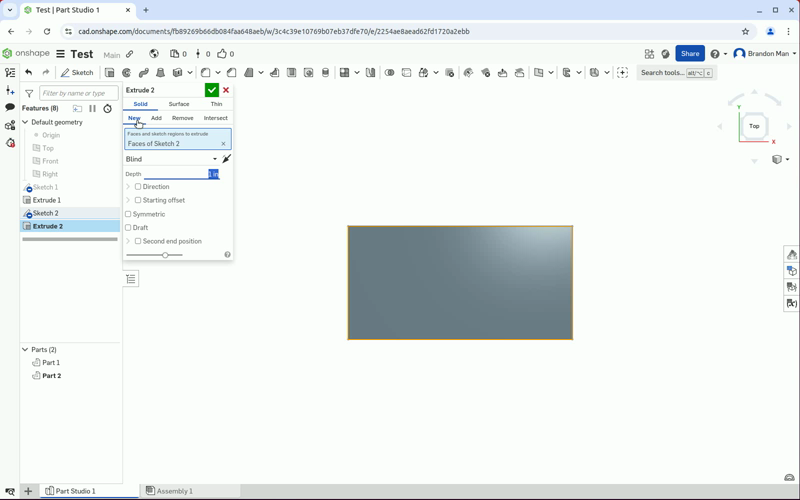
key(enter)
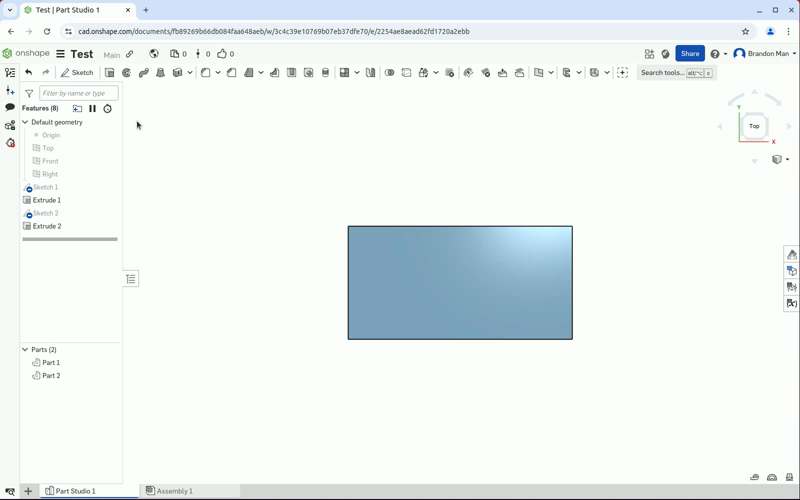
key(shift+h)
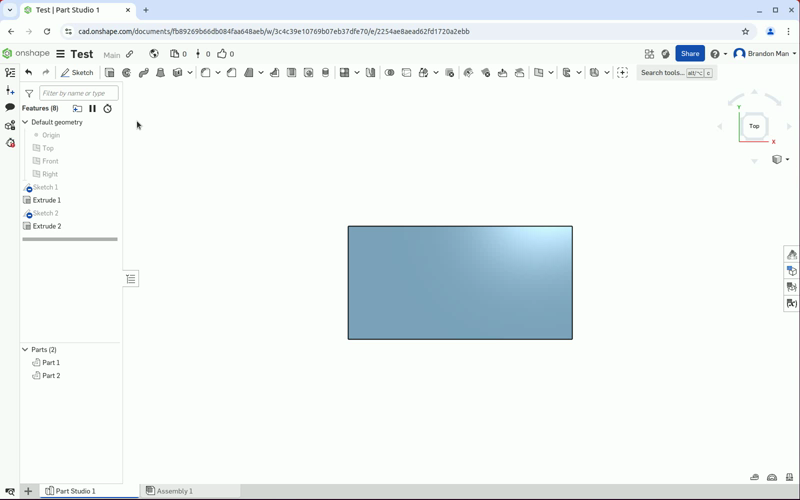
key(shift+h)
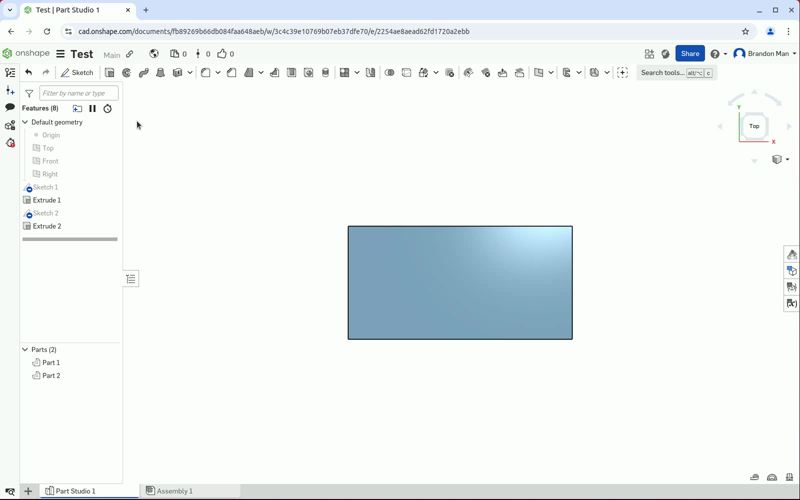
key(shift+7)
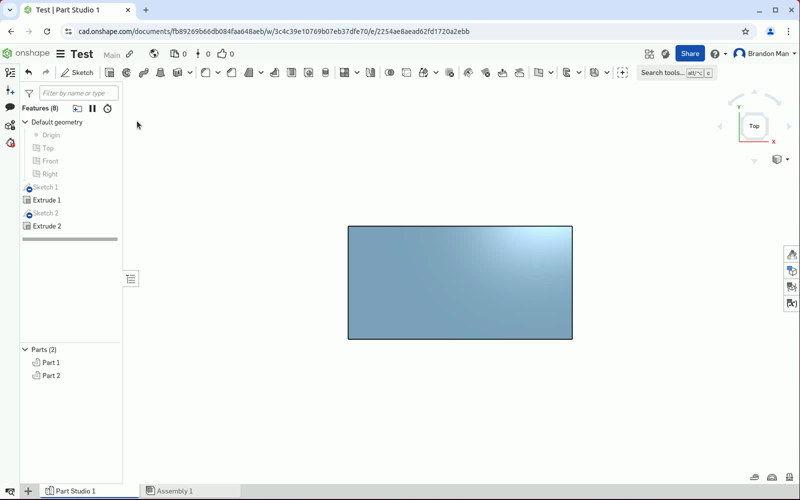
key(up, 3)
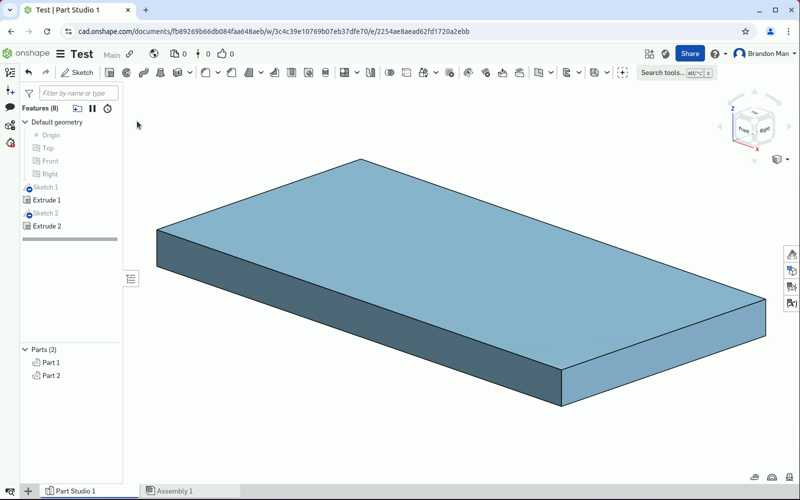
key(left, 3)
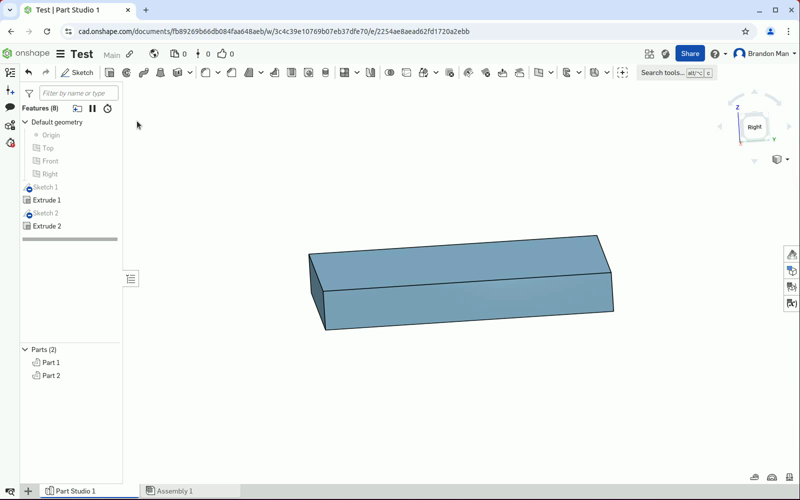
key(right, 3)
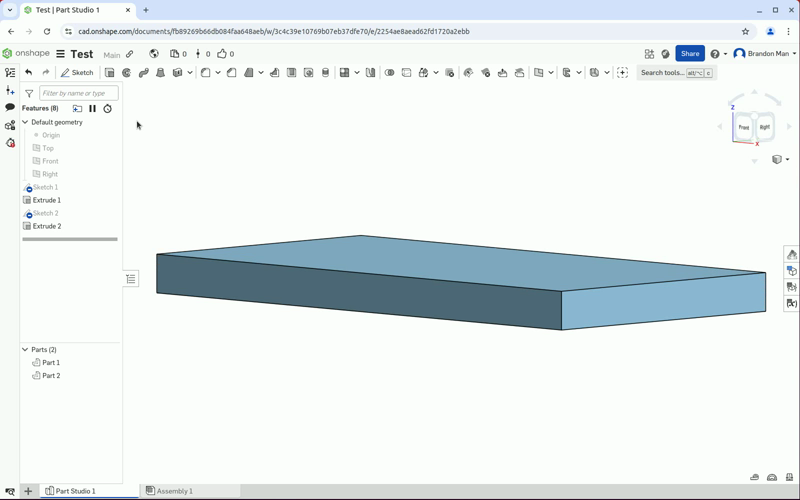
key(down, 3)
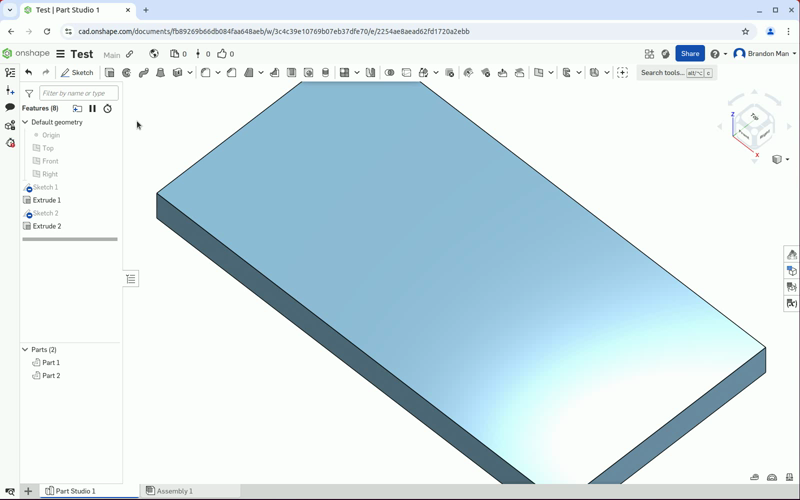
mouse_move(73, 189)
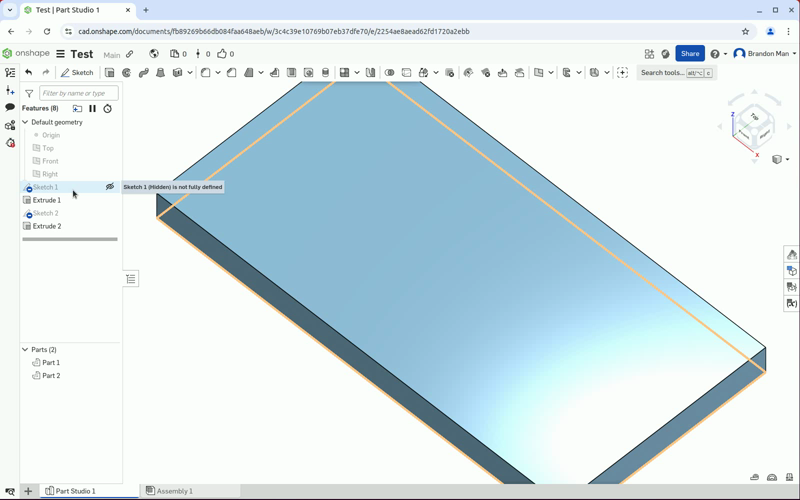
click(73, 189)